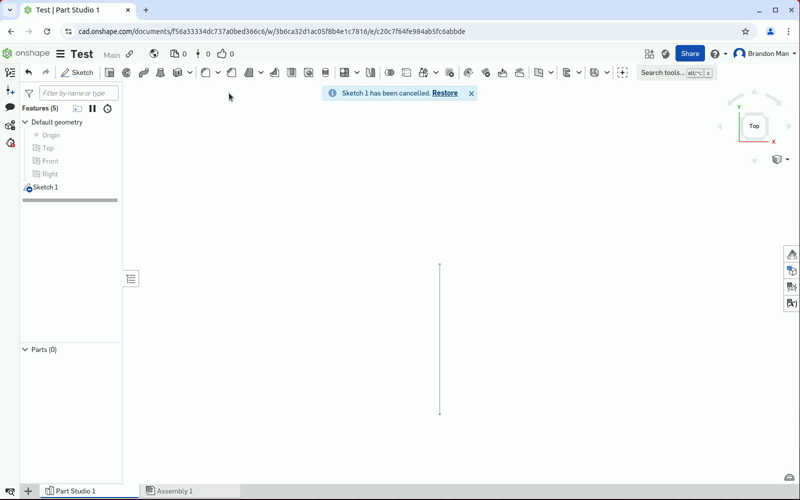
key(shift+h)
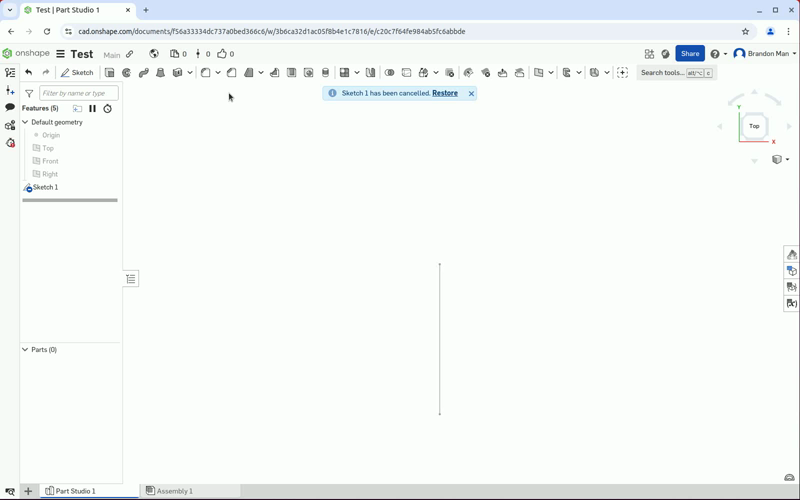
key(shift+s)
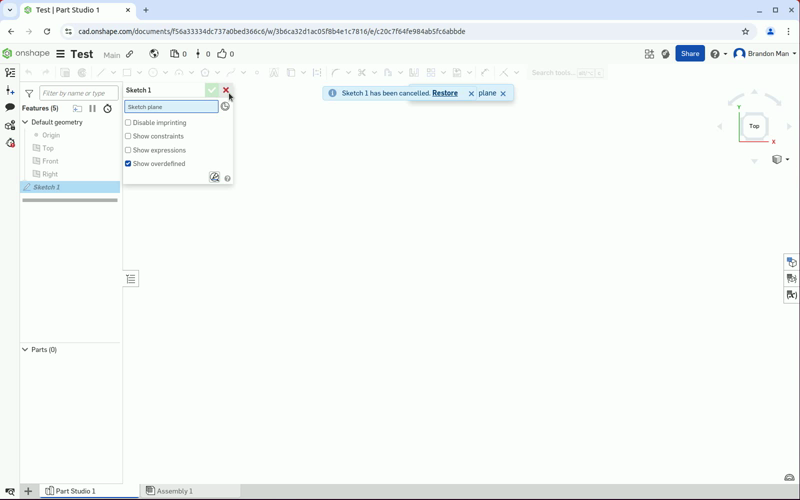
mouse_move(73, 150)
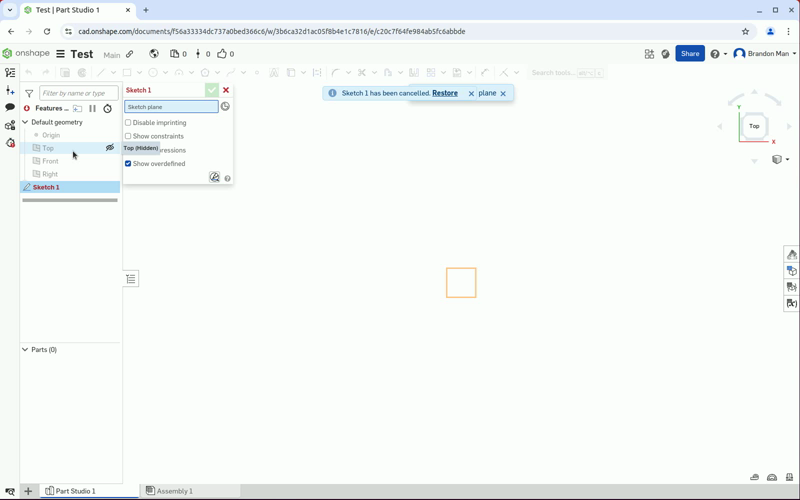
click(73, 150)
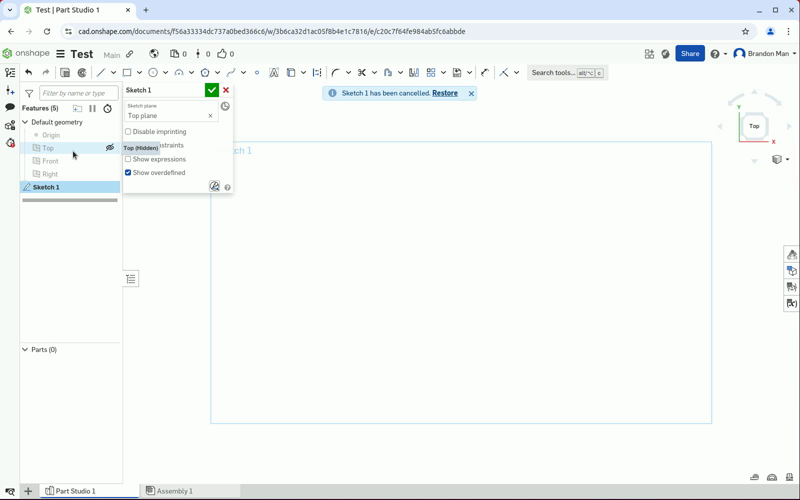
mouse_move(73, 352)
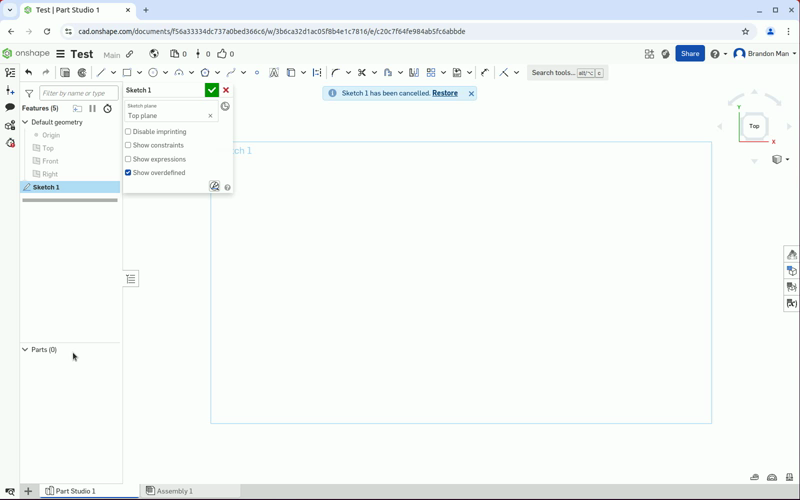
key(y)
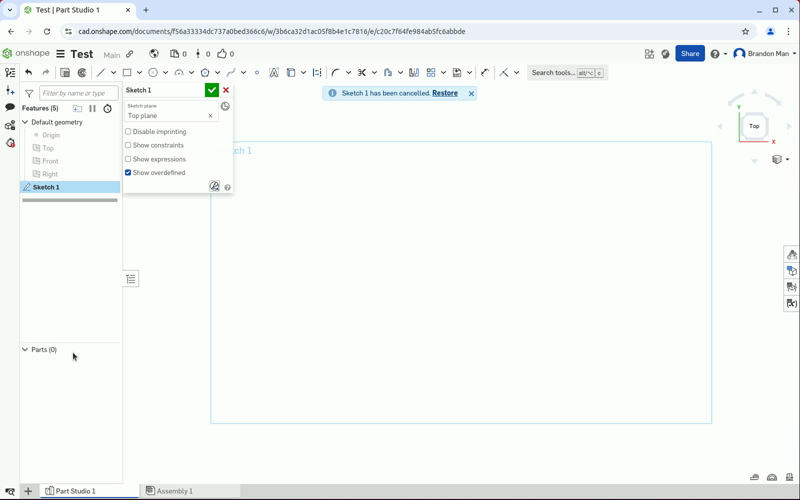
key(l)
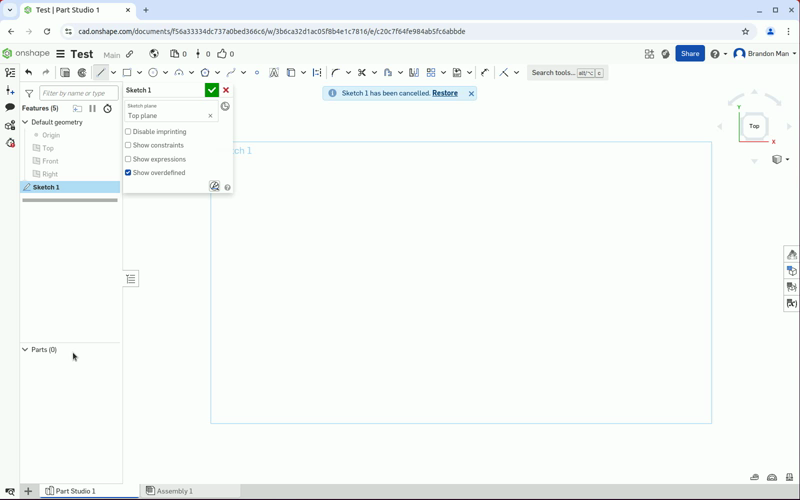
key_down(shift)
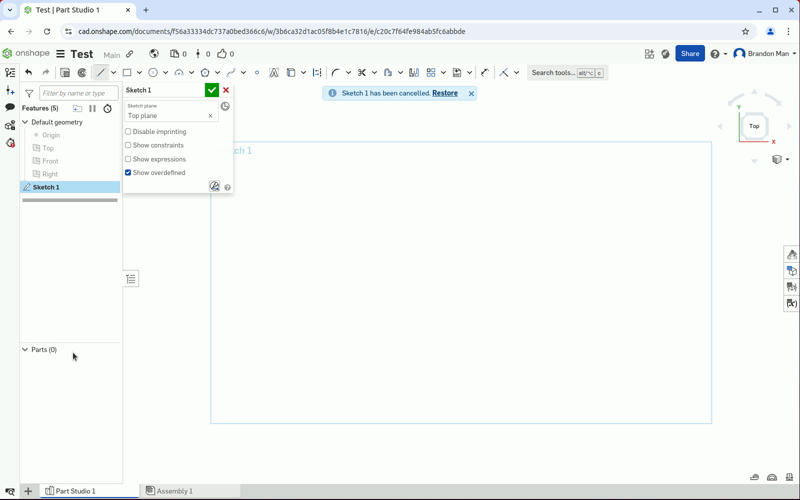
mouse_move(391, 326)
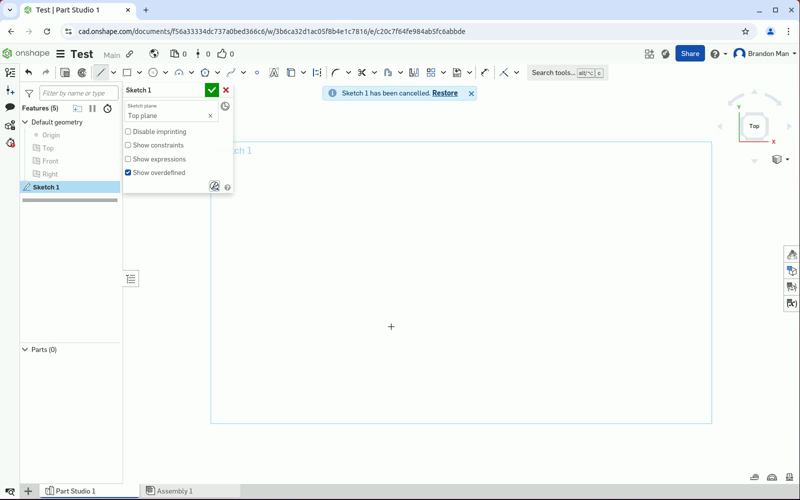
click(391, 326)
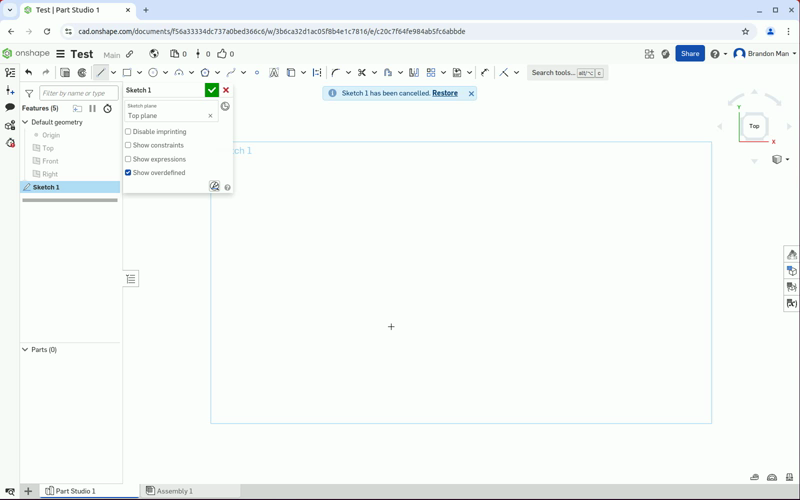
key_up(shift)
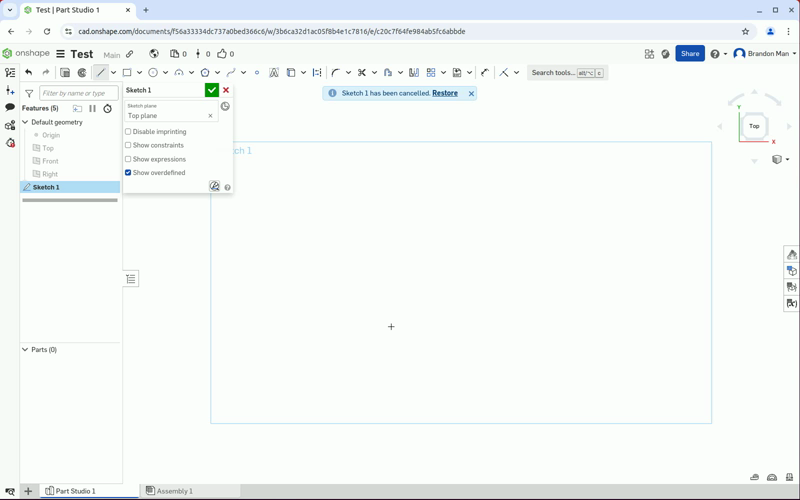
key_down(shift)
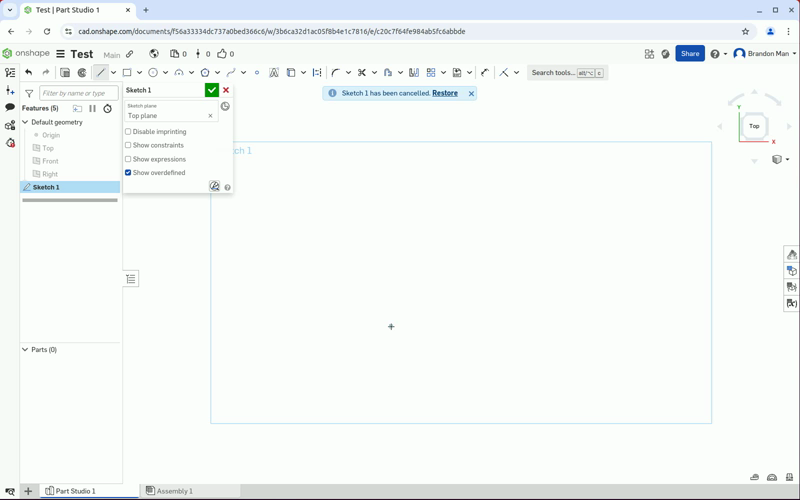
mouse_move(529, 324)
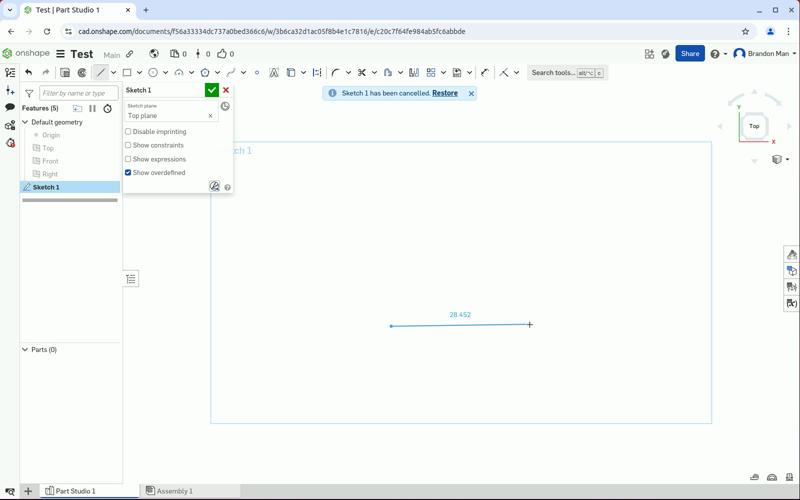
click(529, 324)
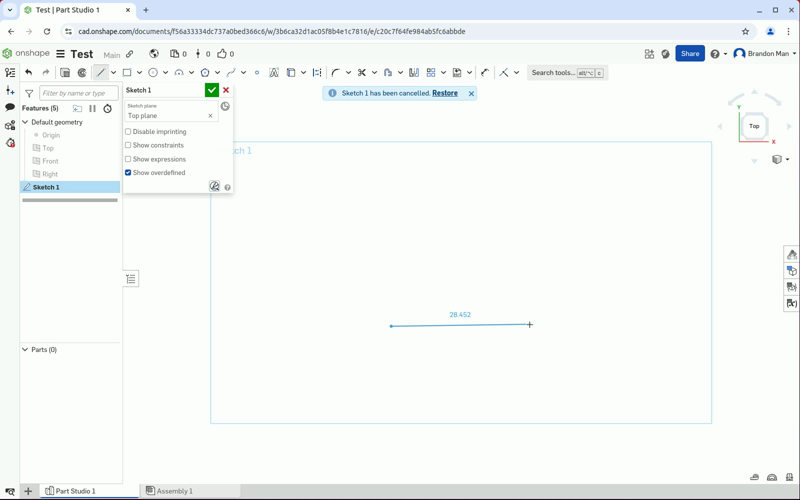
key_up(shift)
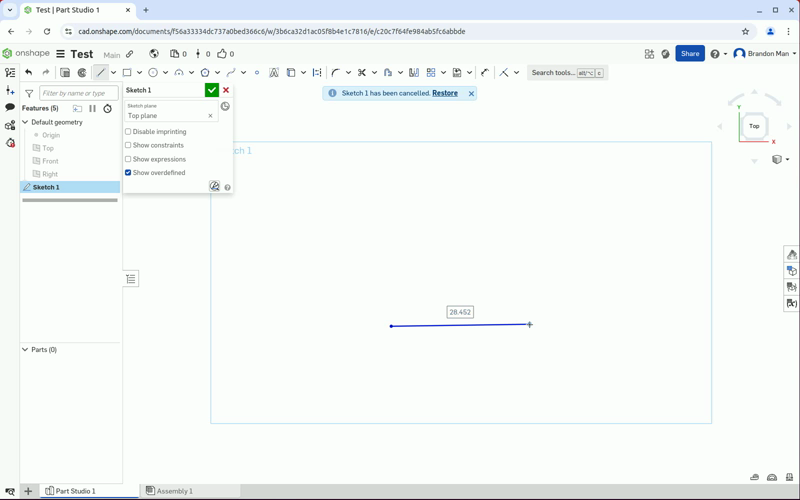
key(esc)
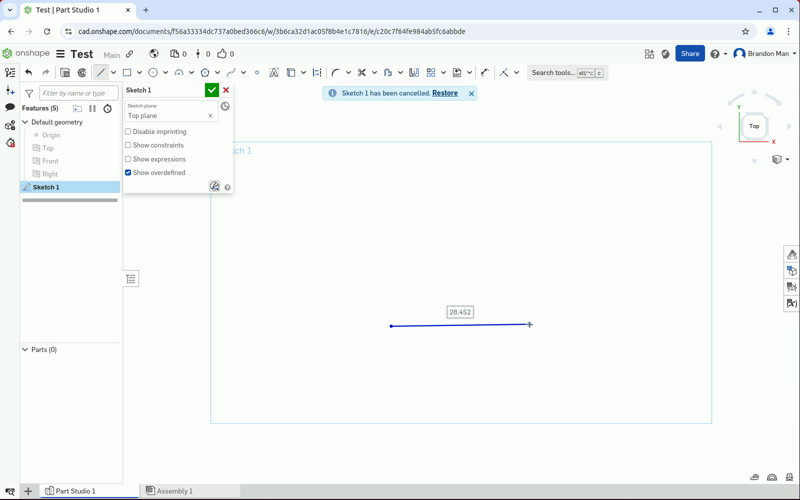
key(a)
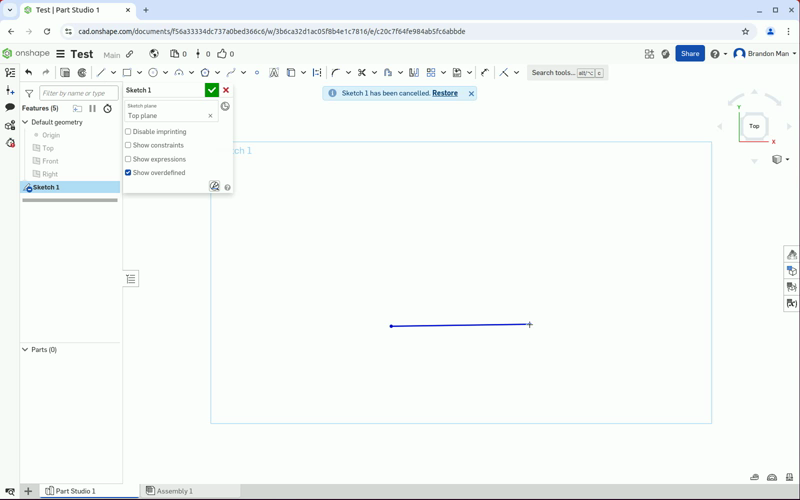
mouse_move(529, 324)
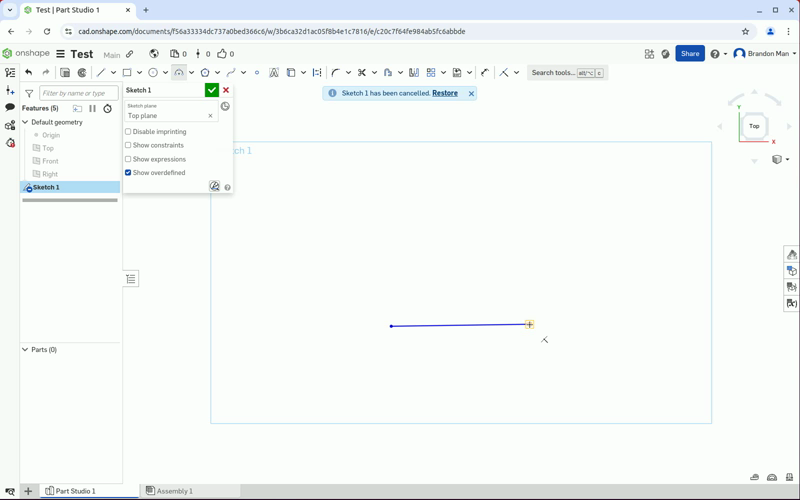
click(529, 324)
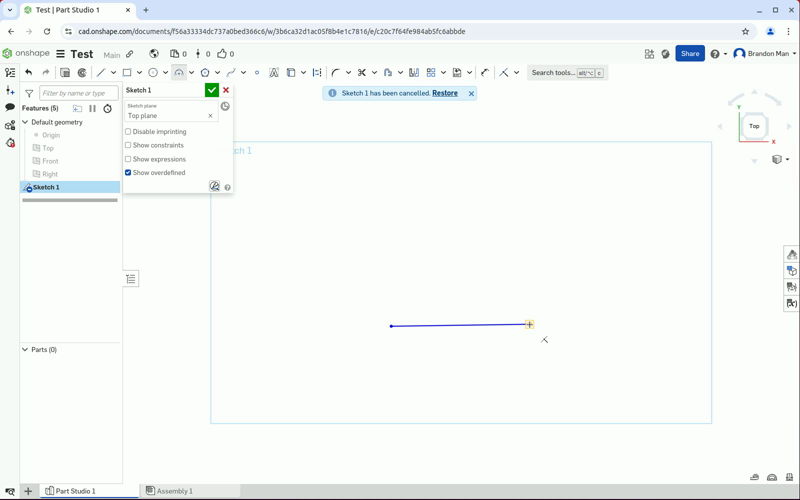
key_down(shift)
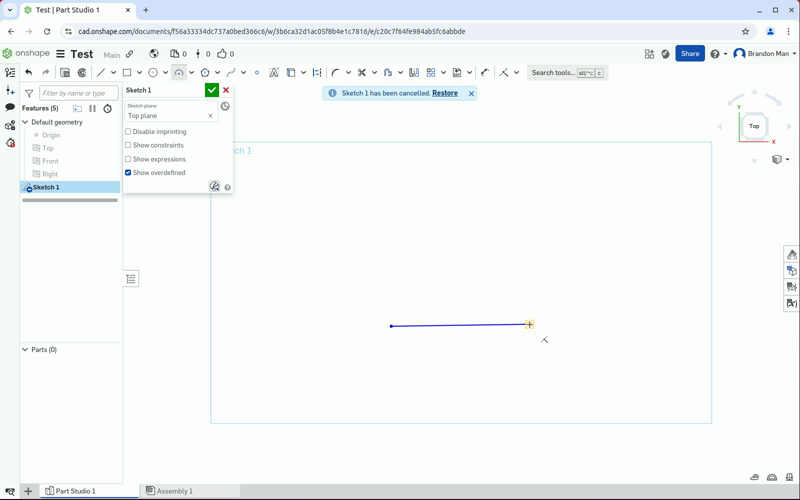
mouse_move(529, 241)
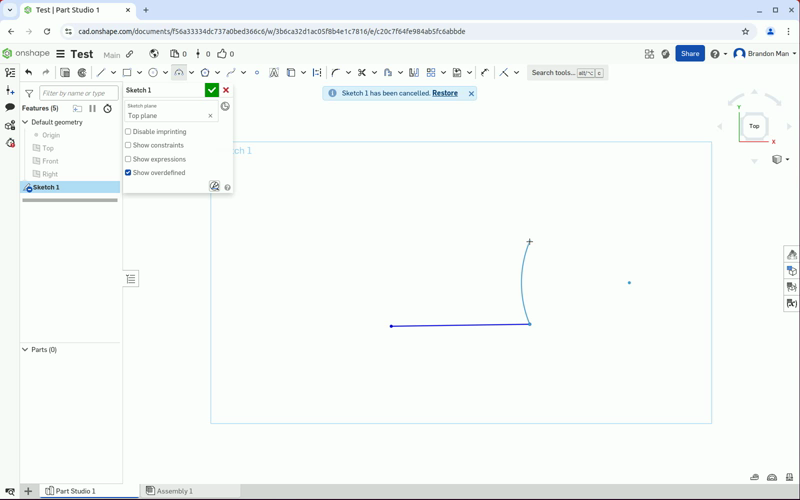
click(529, 241)
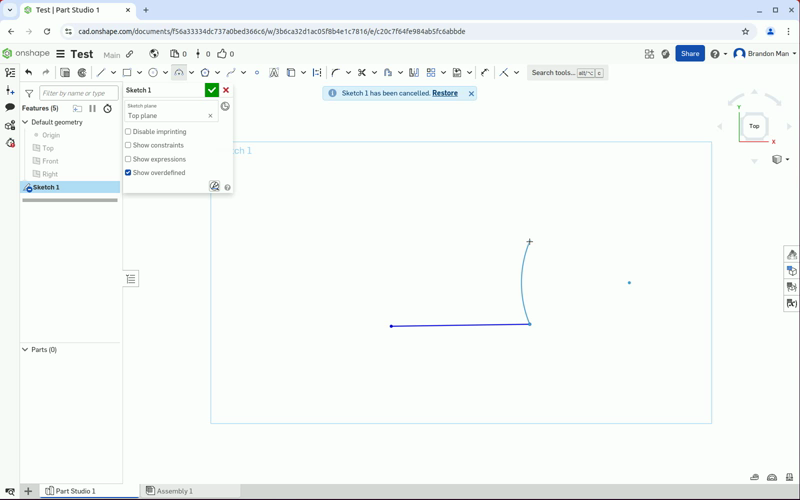
mouse_move(570, 282)
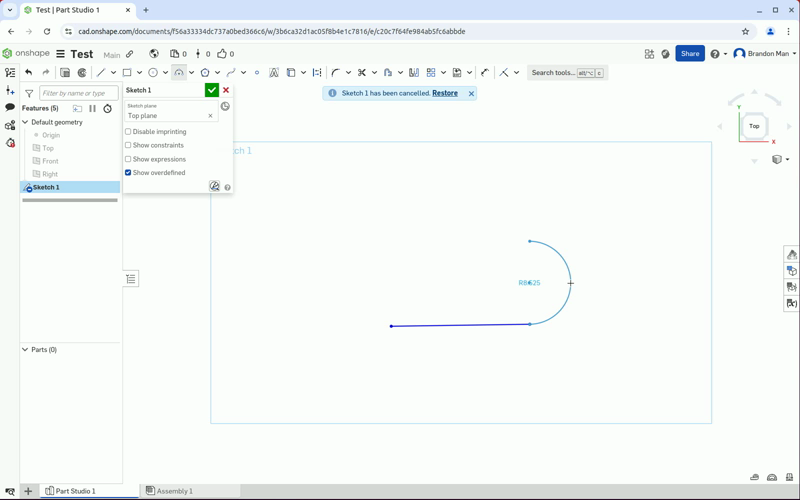
click(570, 282)
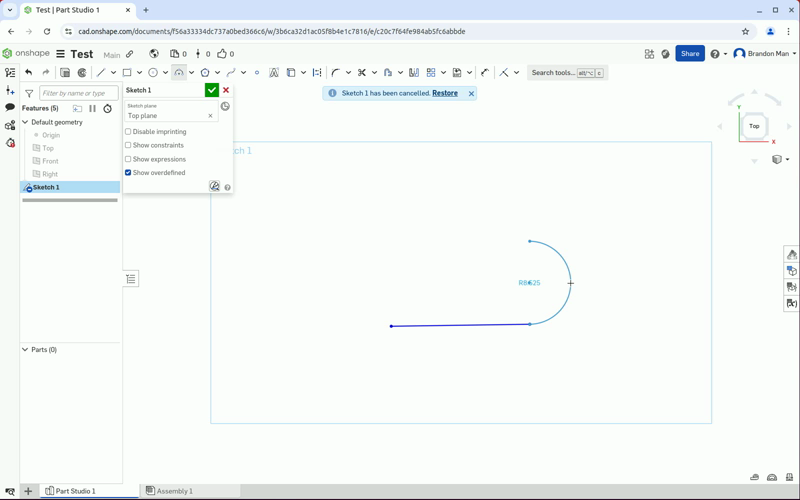
key_up(shift)
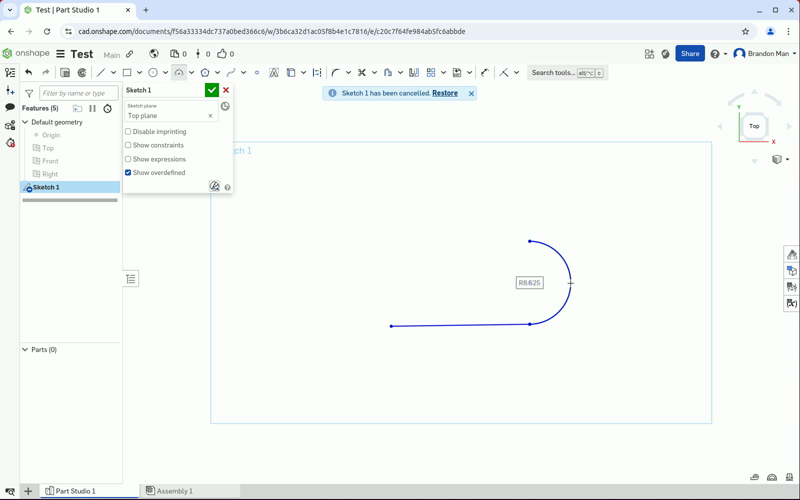
key(esc)
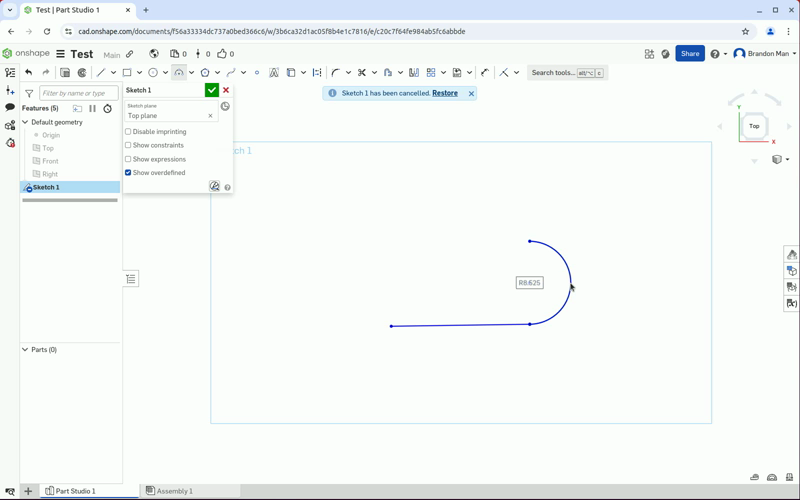
key(l)
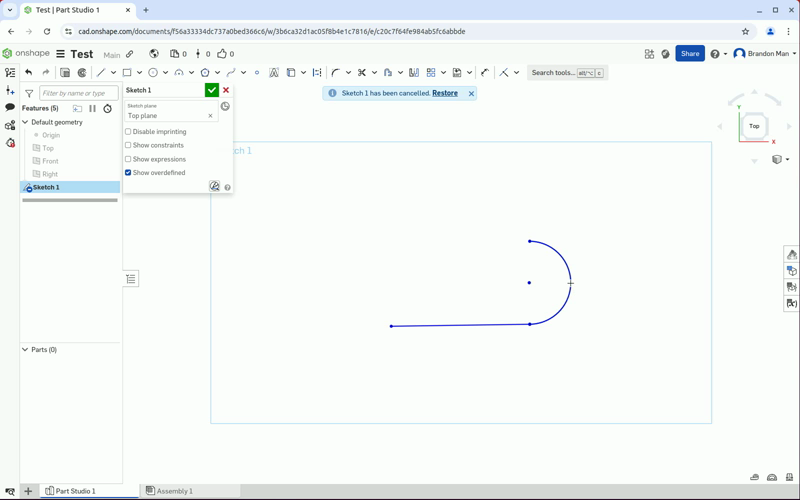
mouse_move(529, 241)
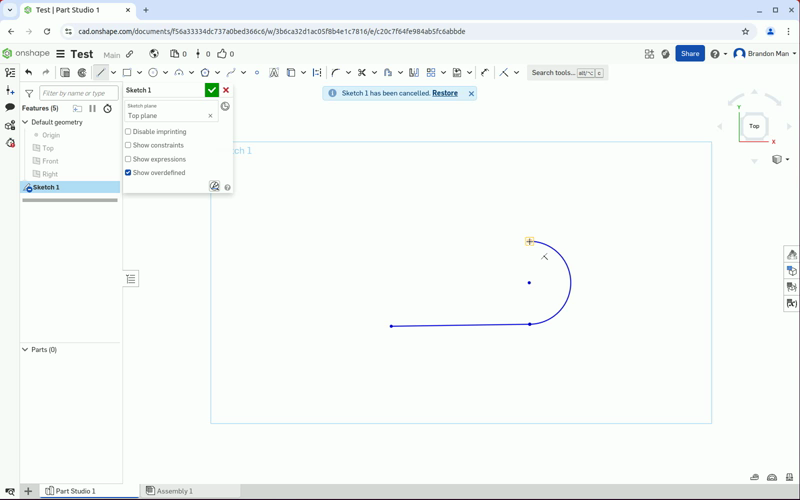
click(529, 241)
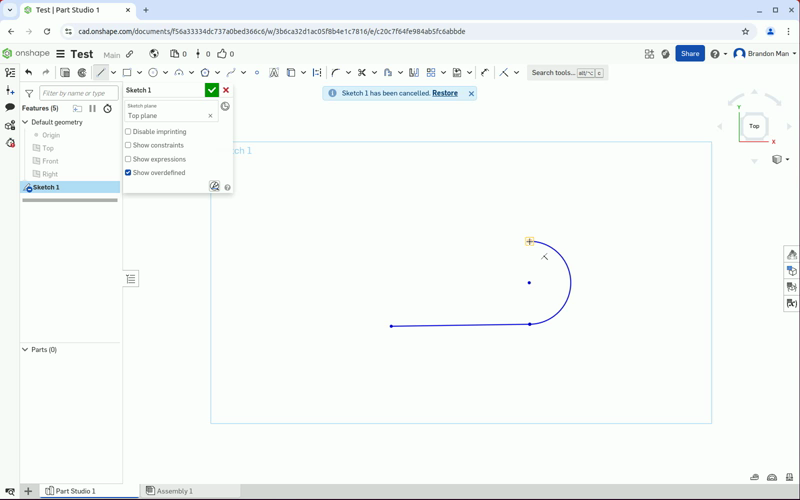
key_down(shift)
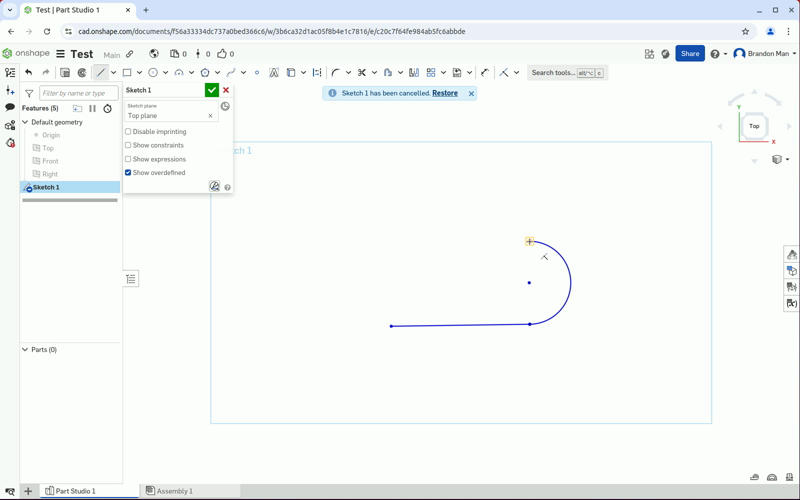
mouse_move(391, 241)
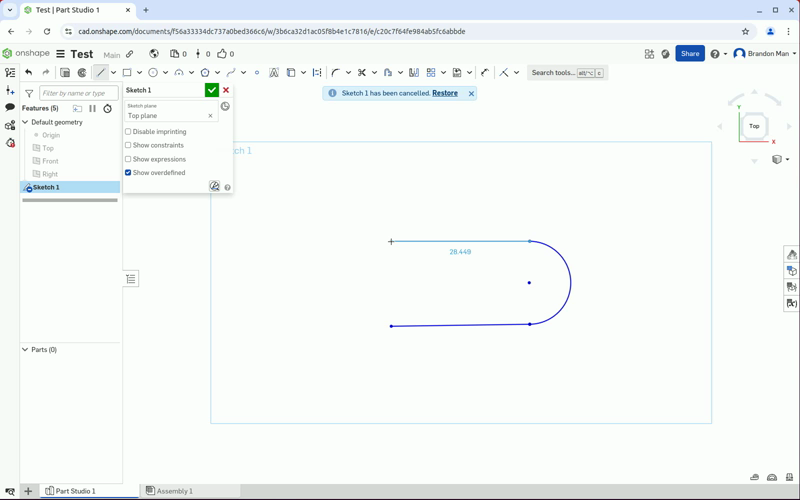
click(391, 241)
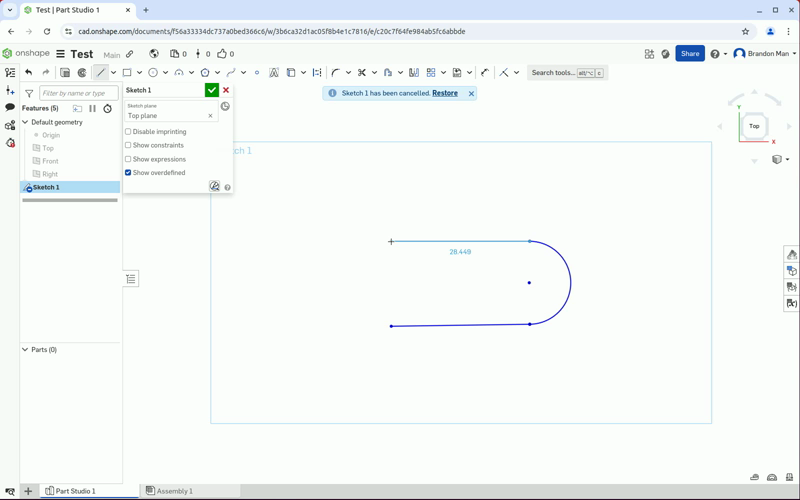
key_up(shift)
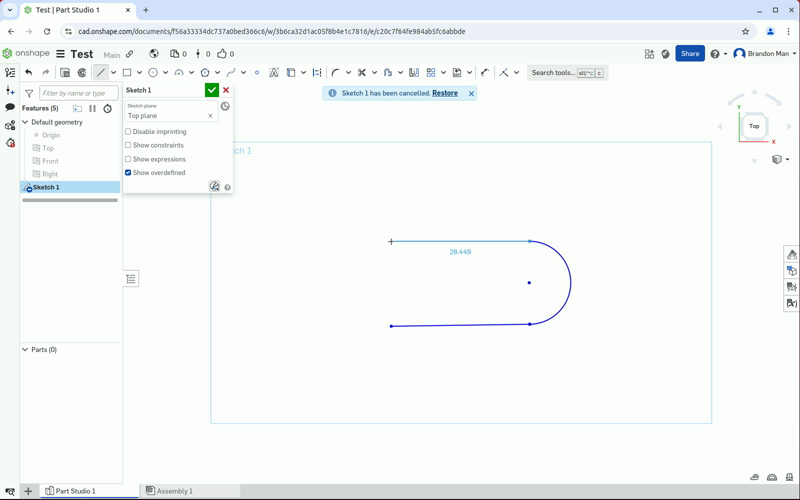
key(esc)
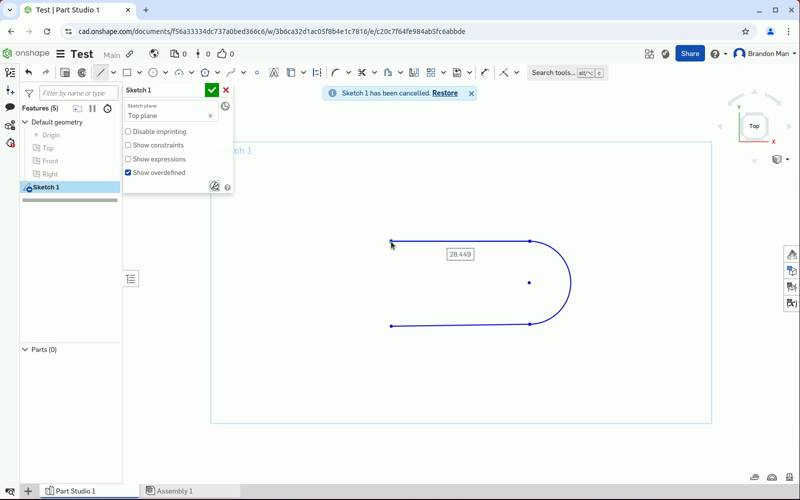
key(a)
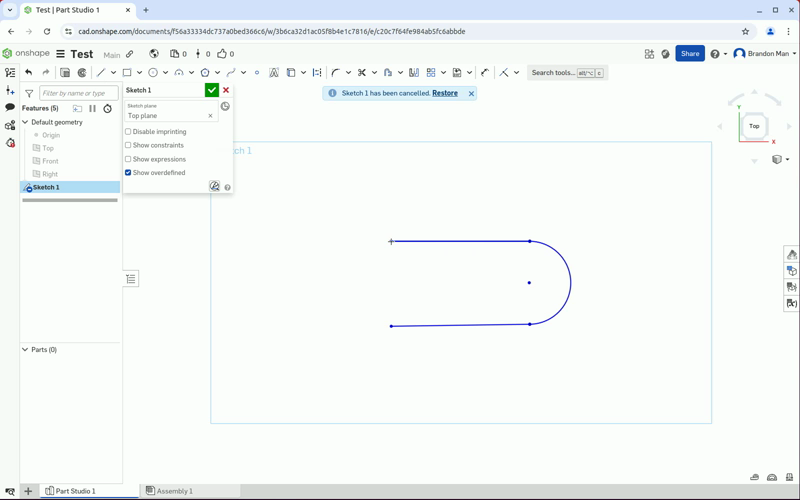
mouse_move(391, 241)
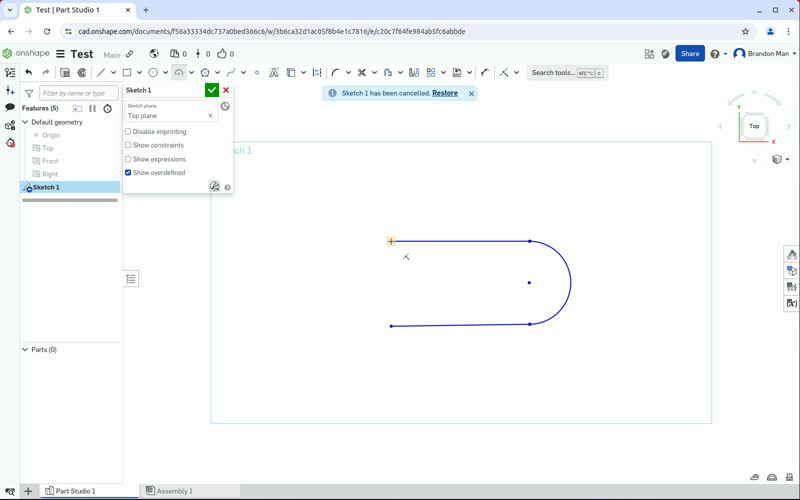
click(391, 241)
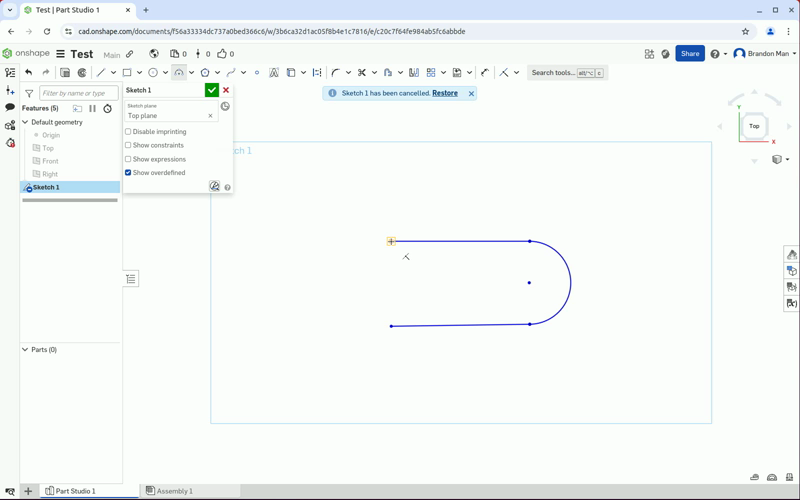
mouse_move(391, 326)
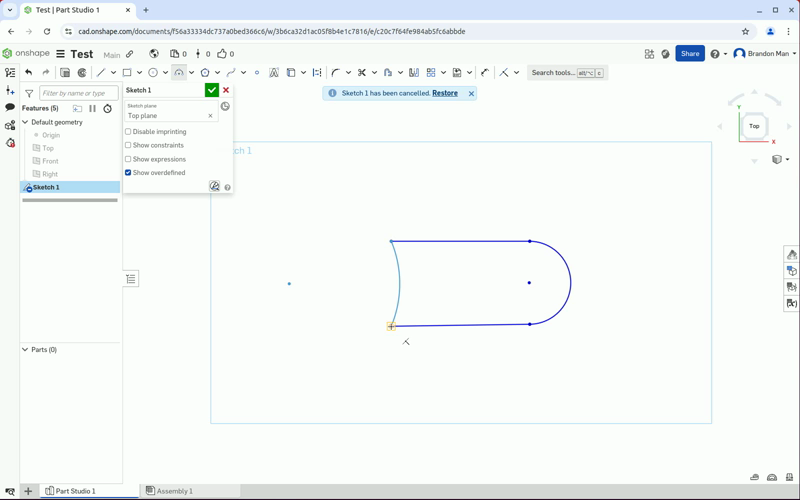
click(391, 326)
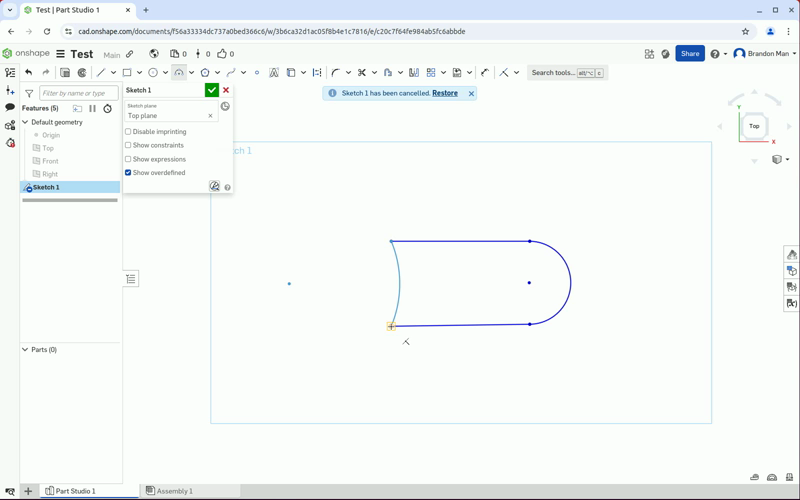
key_down(shift)
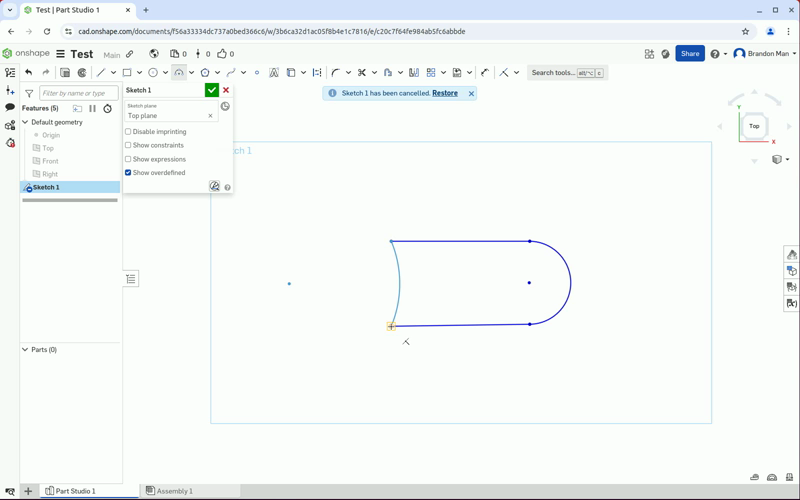
mouse_move(433, 283)
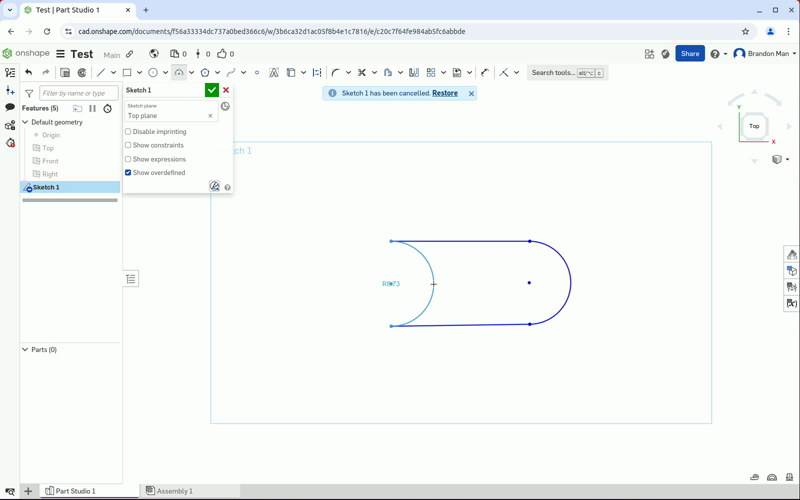
click(433, 283)
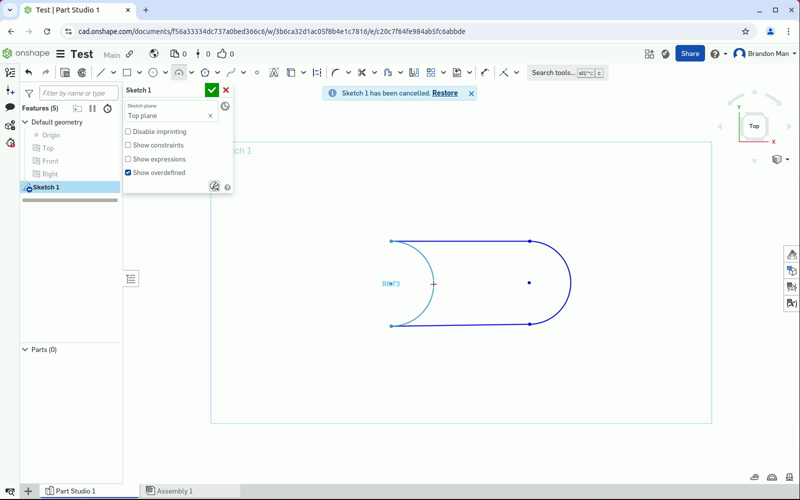
key_up(shift)
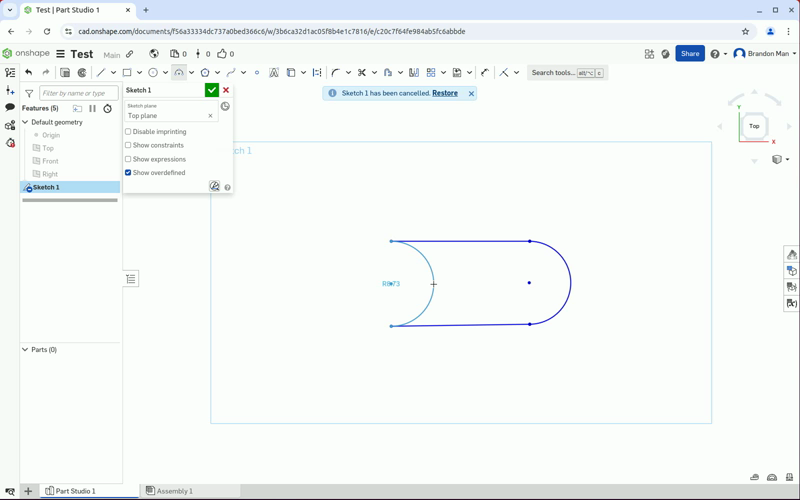
key(esc)
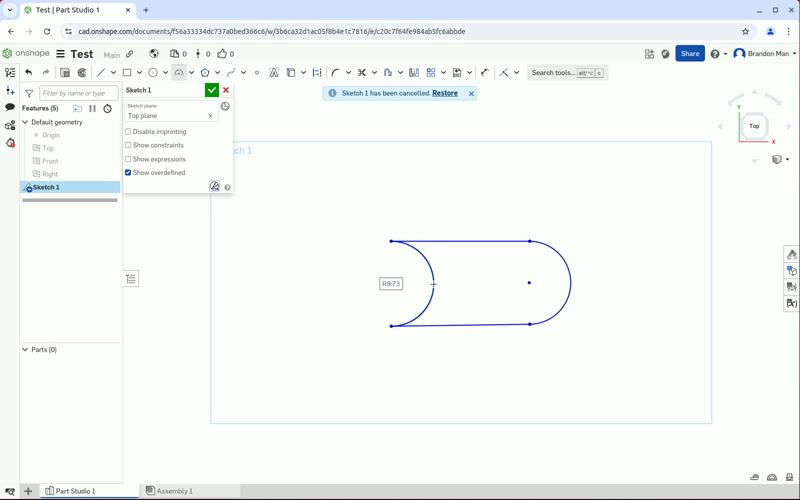
key(c)
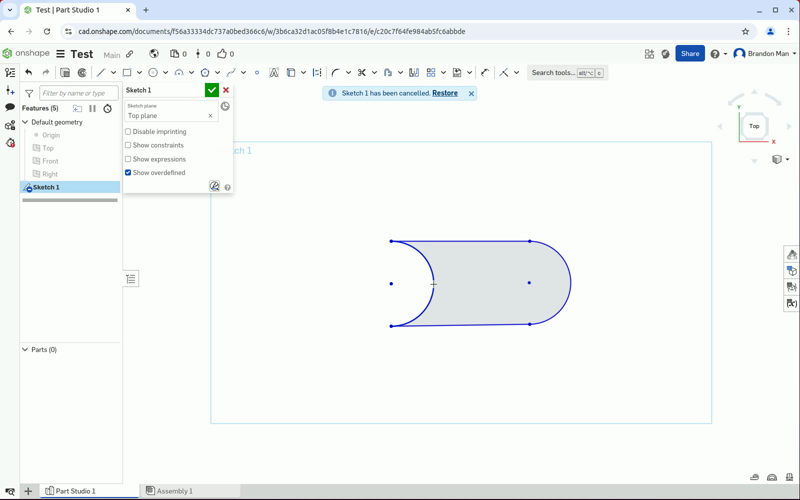
key_down(shift)
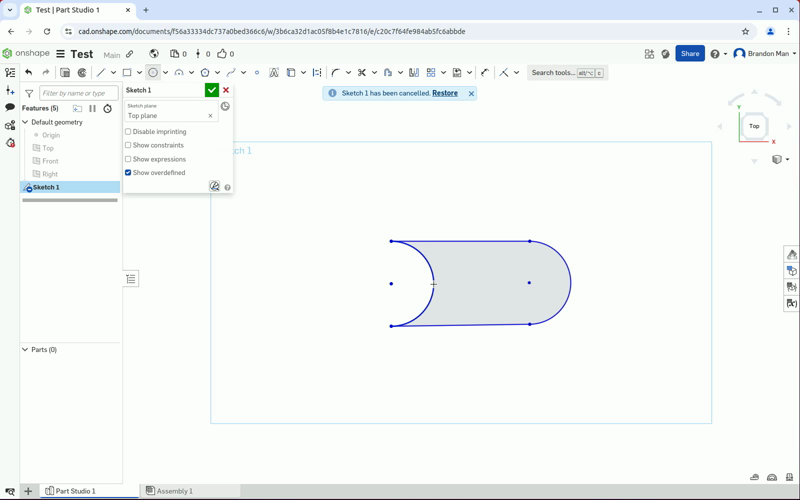
mouse_move(529, 282)
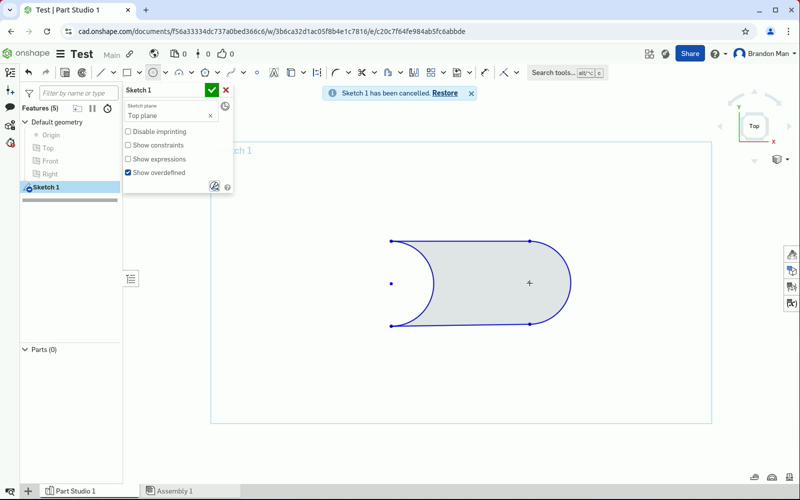
scroll(6)
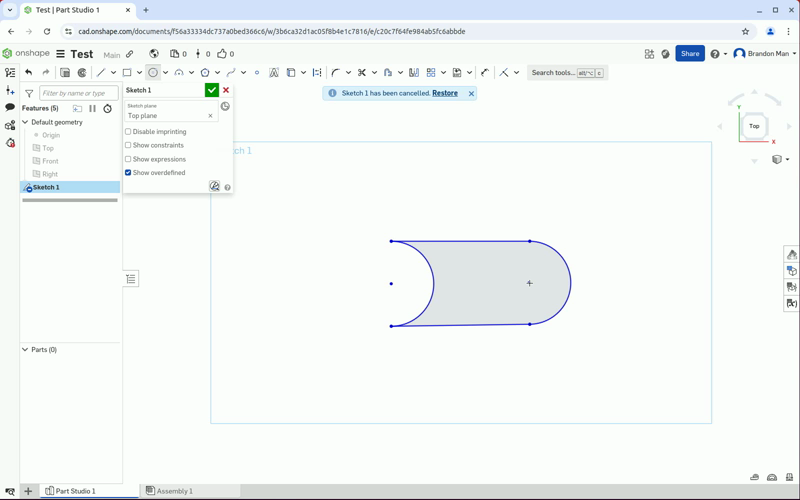
scroll(6)
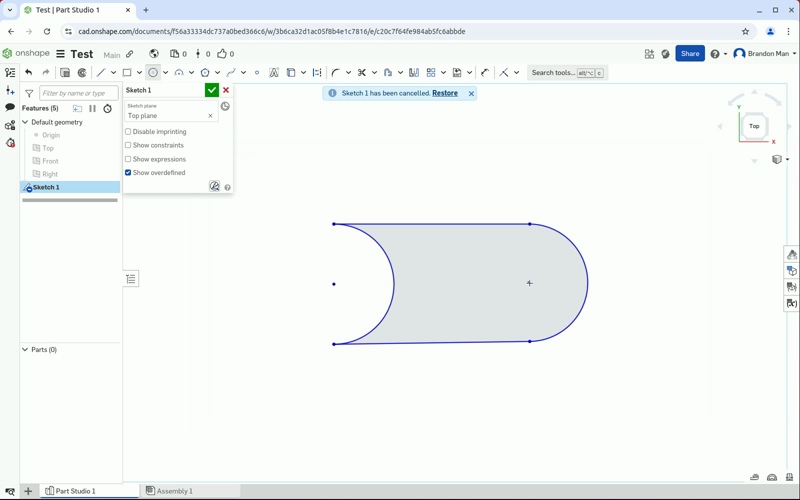
scroll(6)
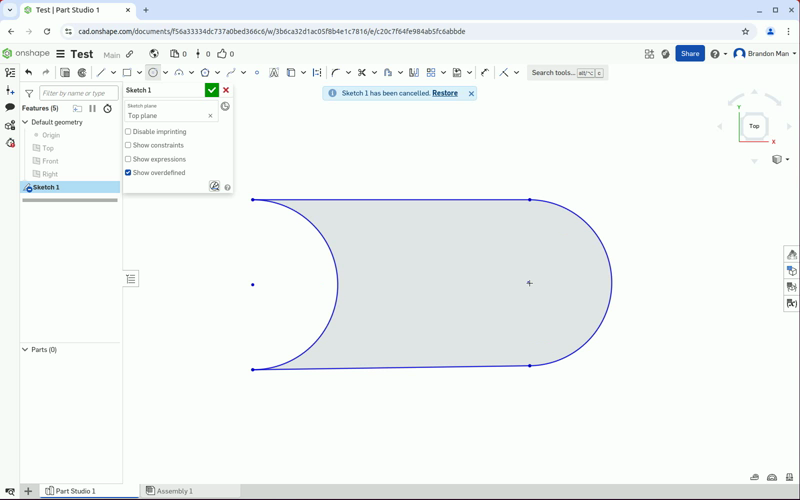
scroll(6)
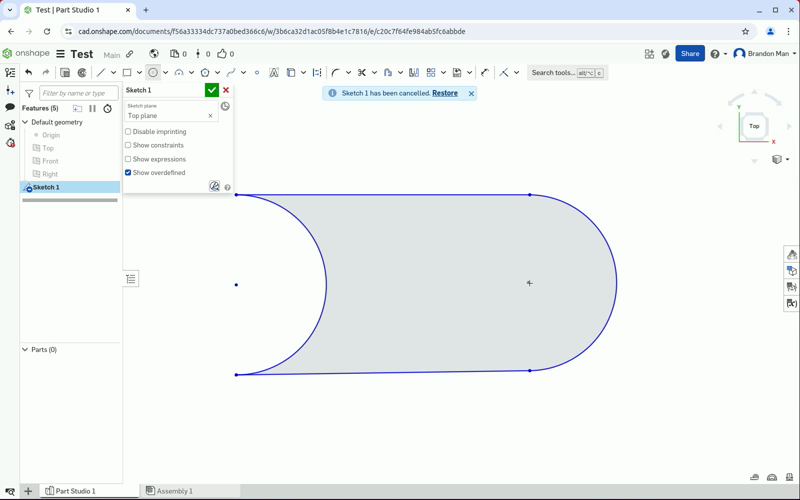
scroll(6)
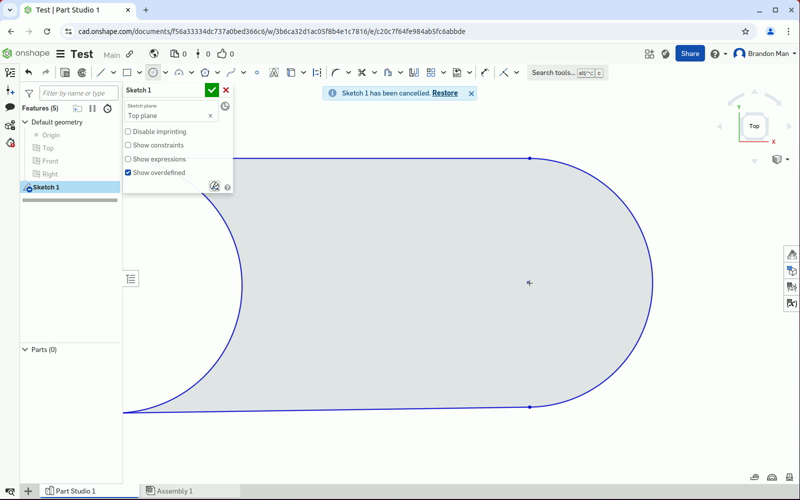
scroll(6)
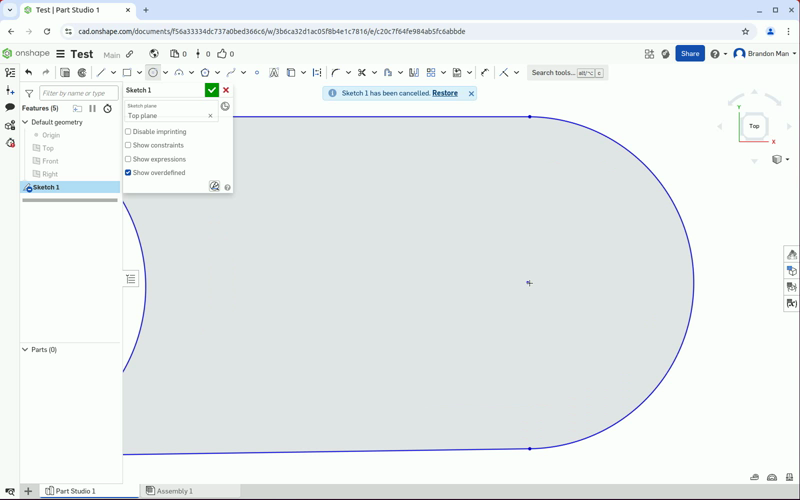
scroll(6)
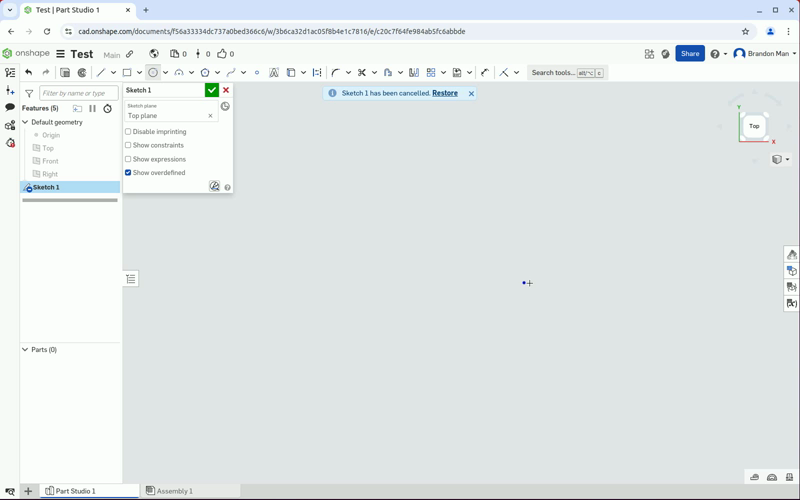
click(529, 282)
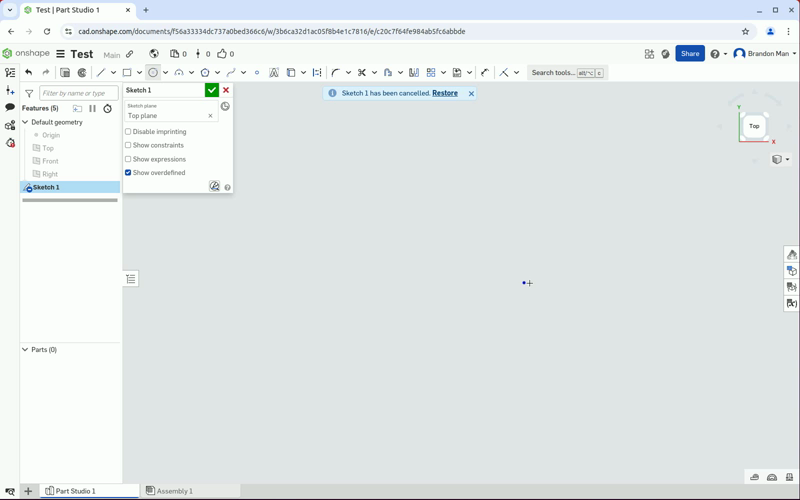
scroll(-6)
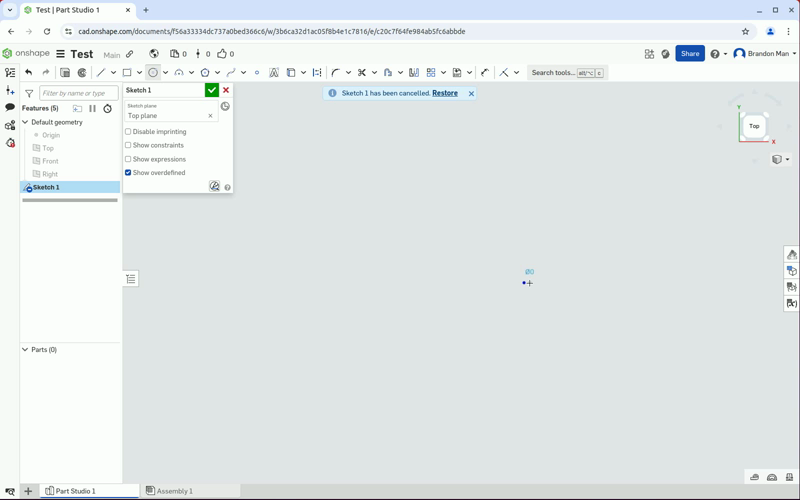
scroll(-6)
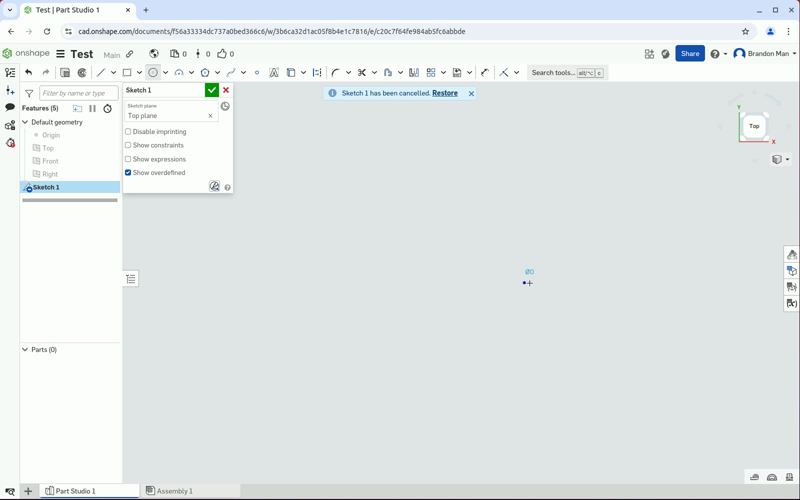
scroll(-6)
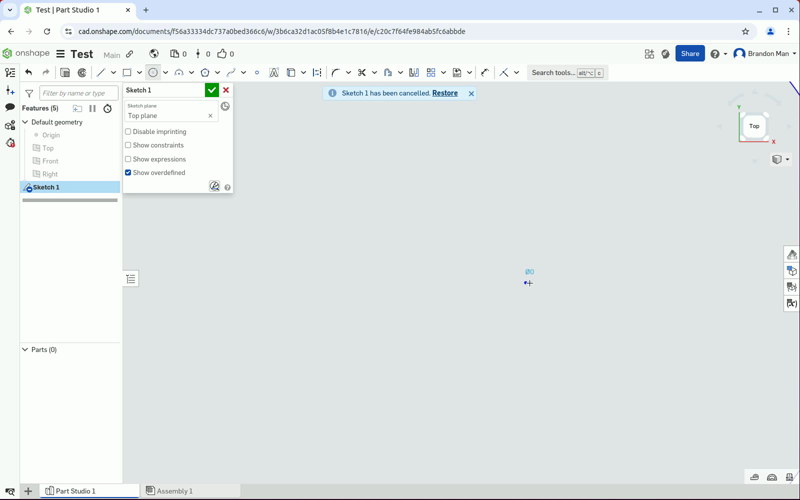
scroll(-6)
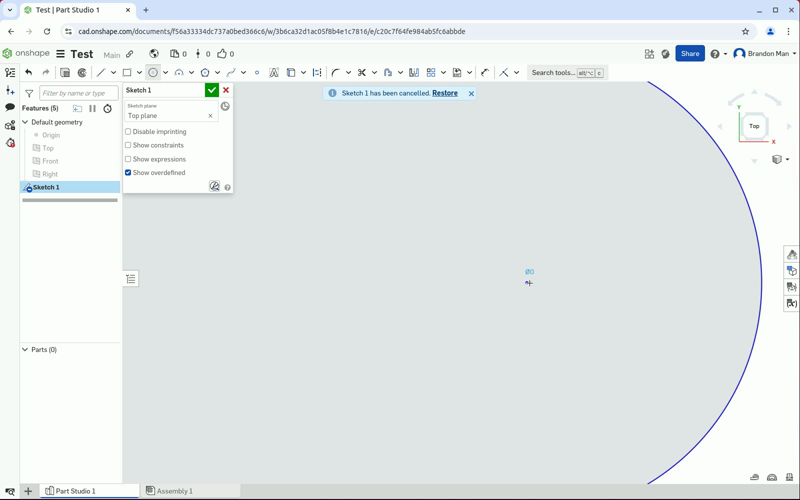
scroll(-6)
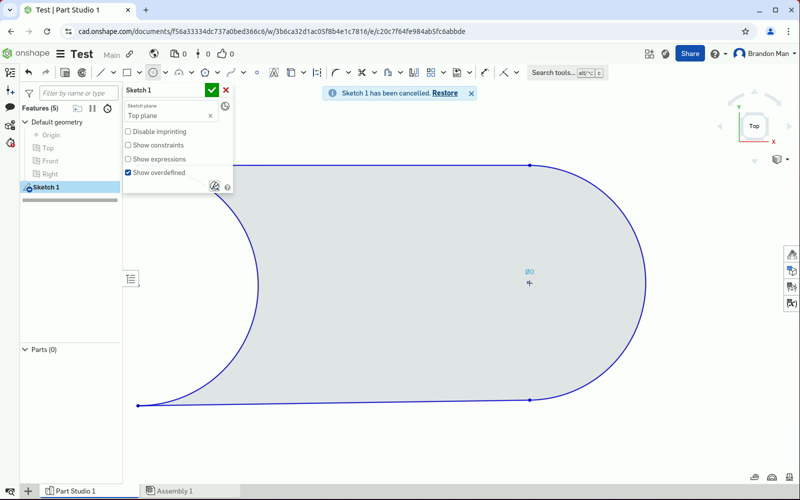
scroll(-6)
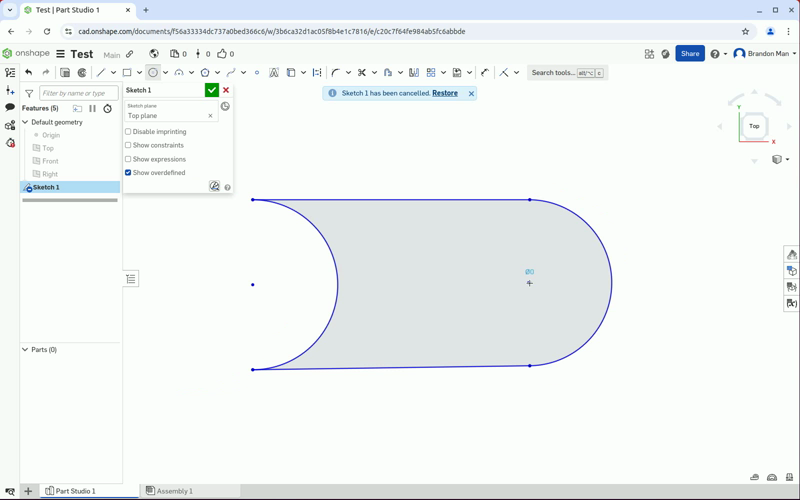
scroll(-6)
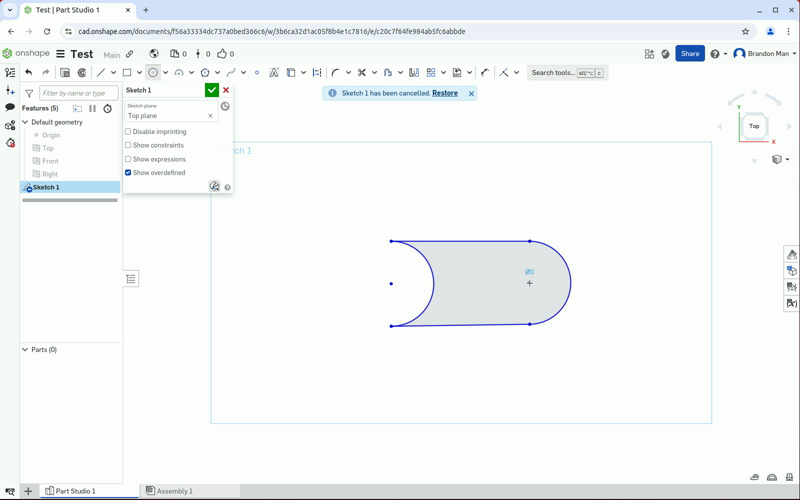
key_up(shift)
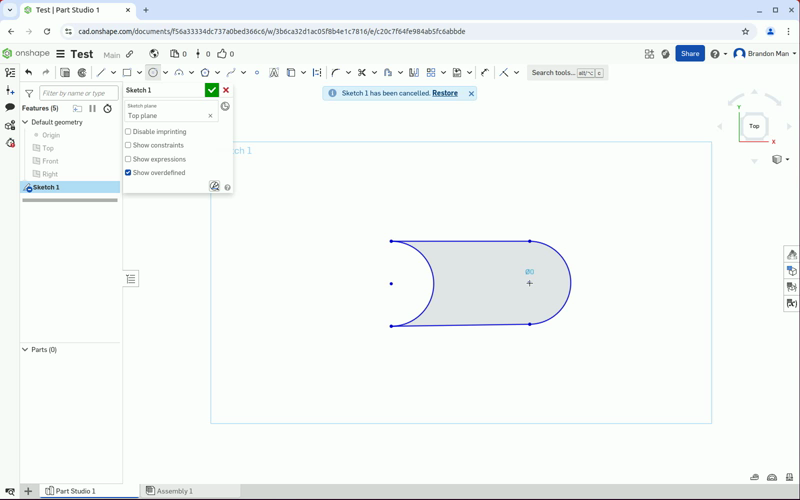
mouse_move(554, 282)
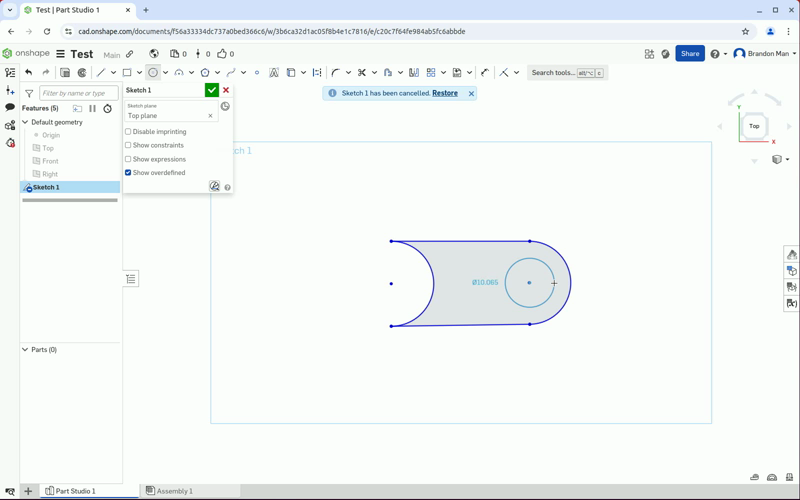
click(554, 282)
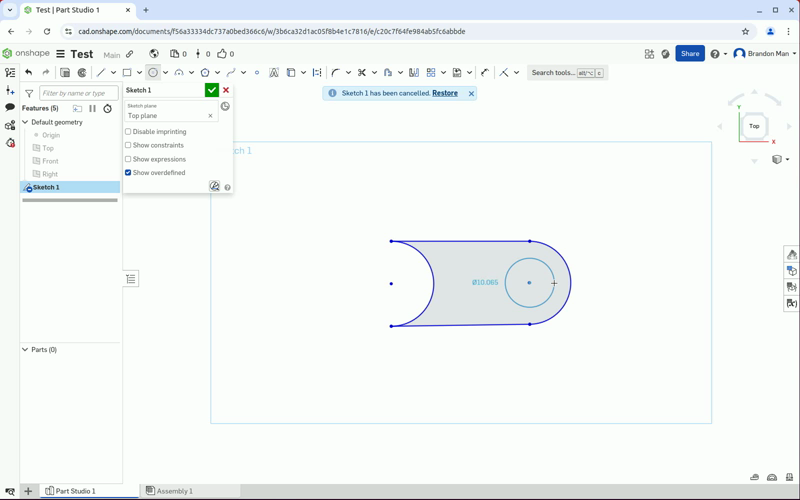
key(esc)
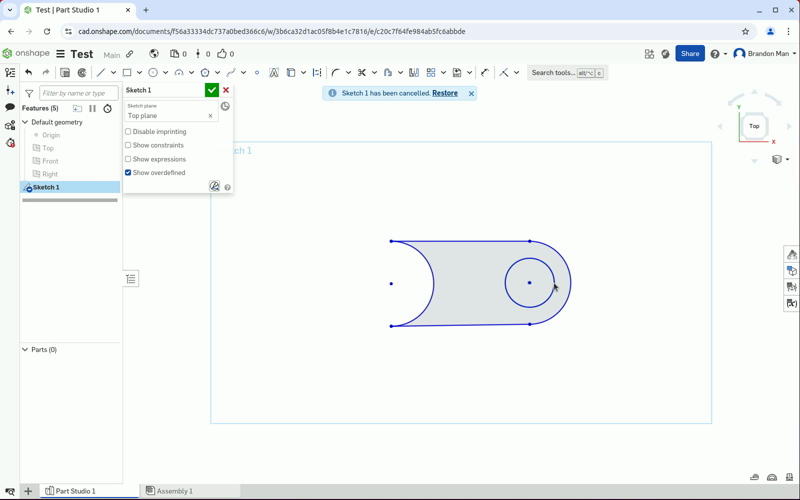
mouse_move(462, 308)
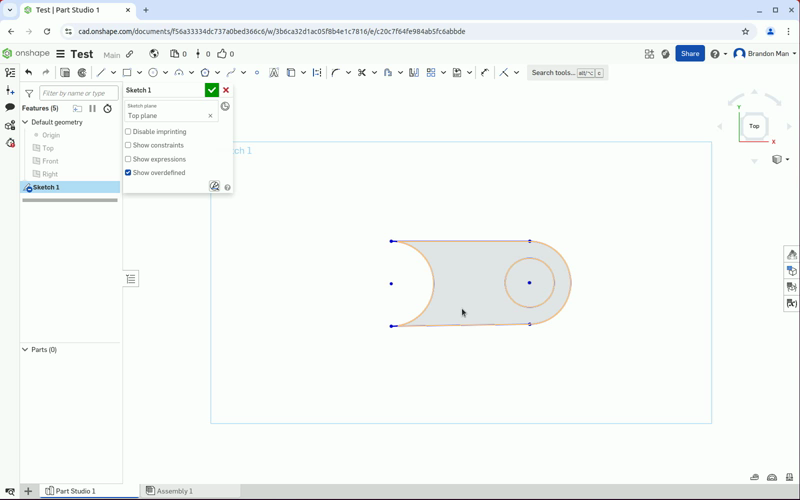
click(462, 308)
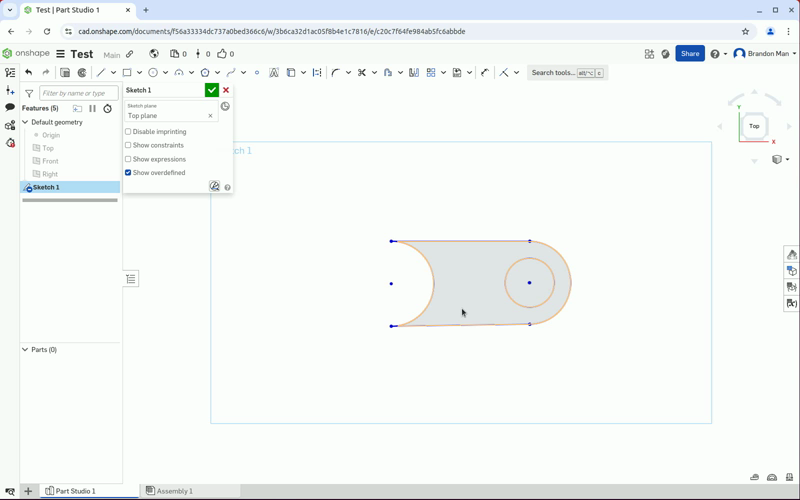
mouse_move(73, 352)
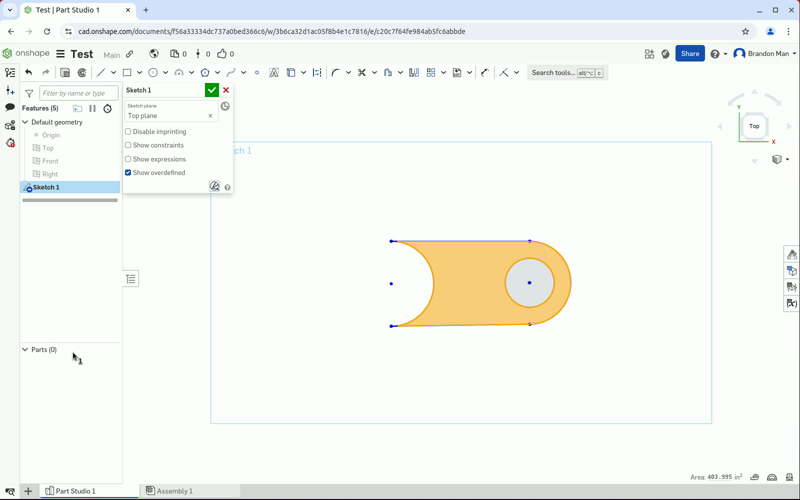
key(shift+y)
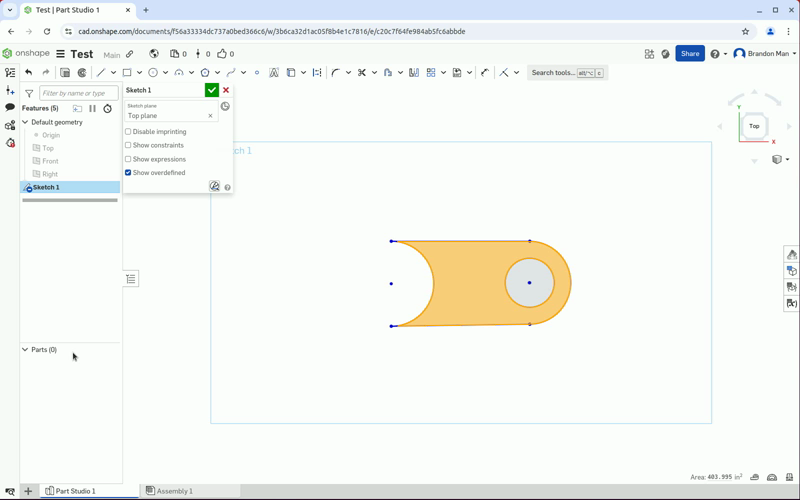
key(shift+e)
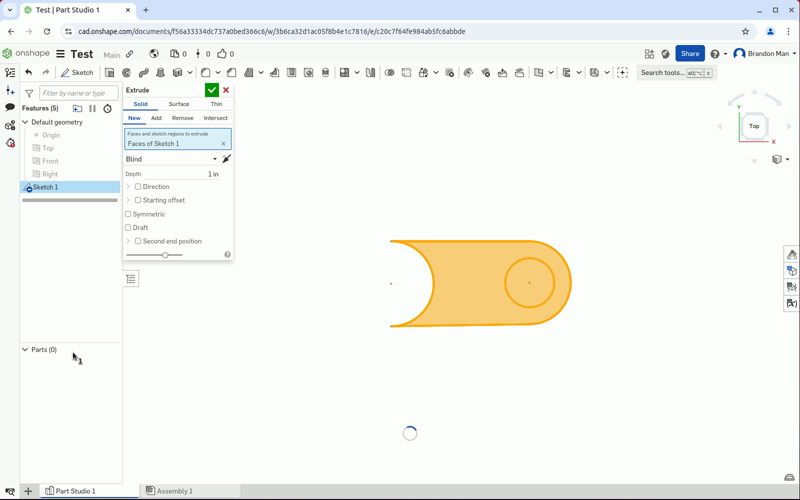
mouse_move(143, 106)
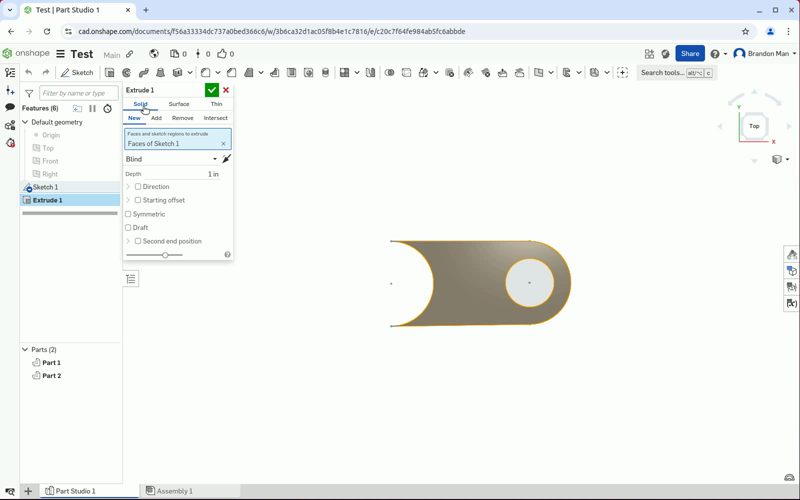
click(143, 106)
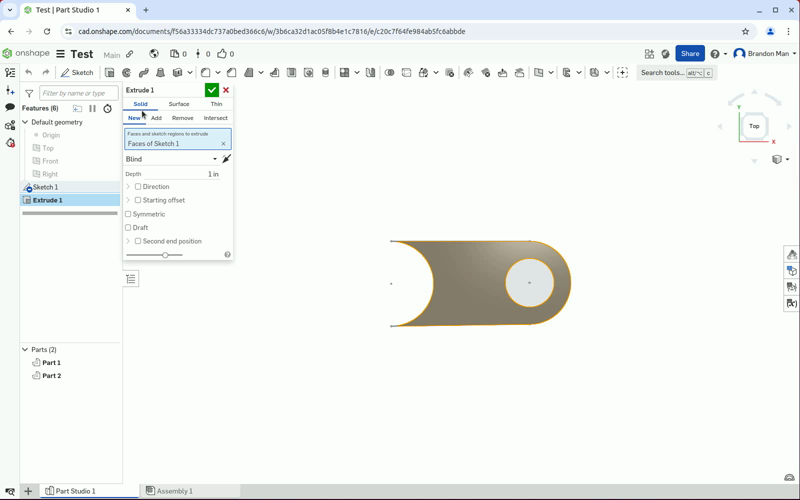
mouse_move(137, 120)
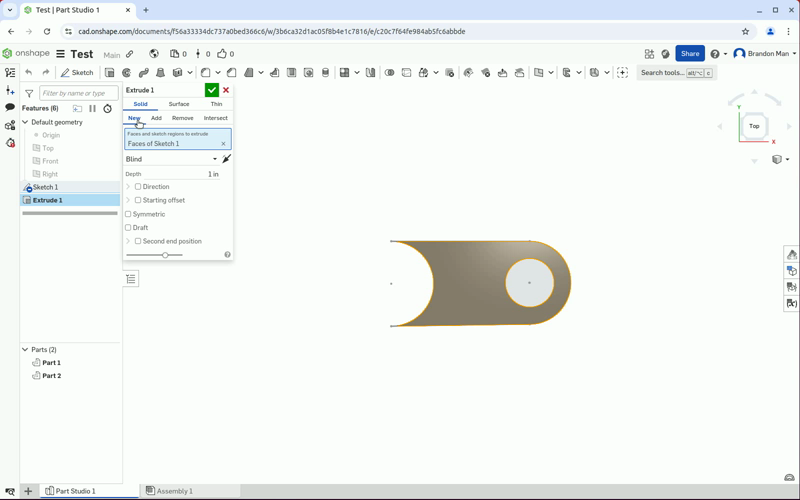
click(137, 120)
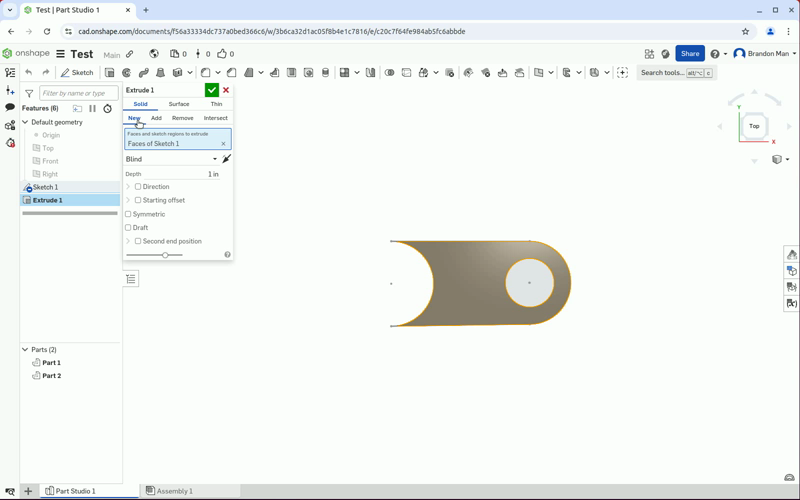
key(tab, 4)
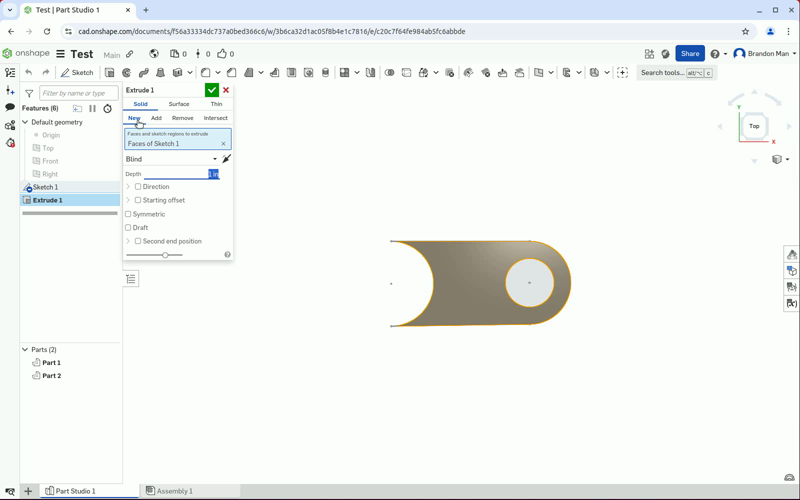
text(7.703)
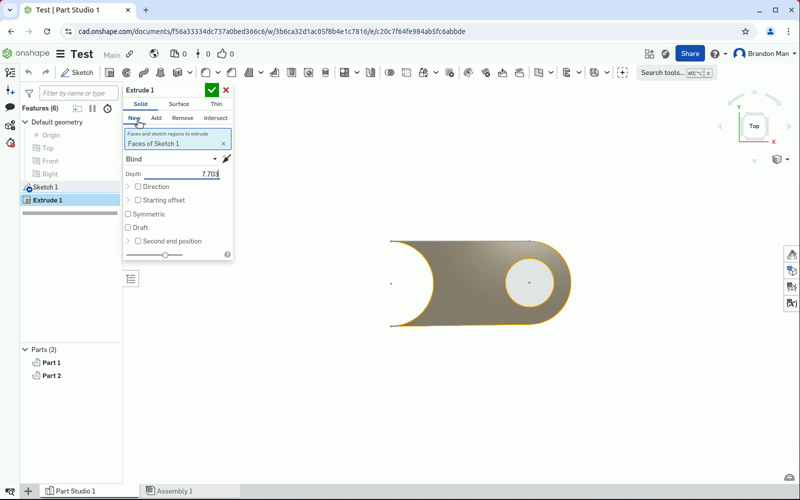
key(enter)
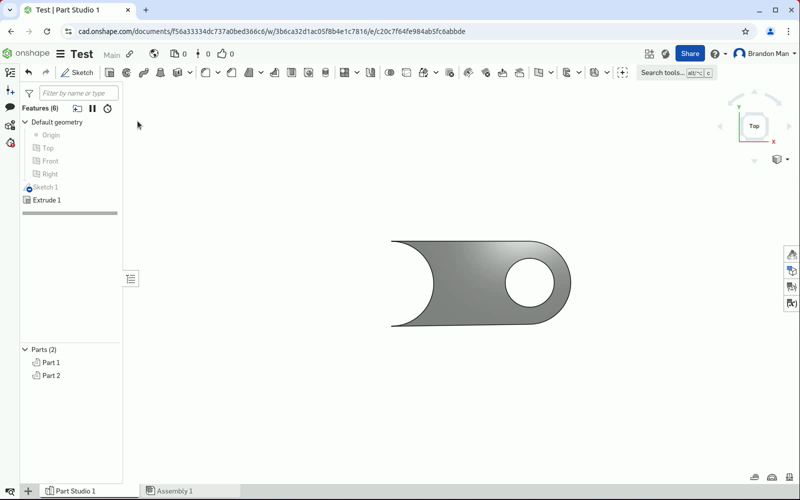
key(shift+h)
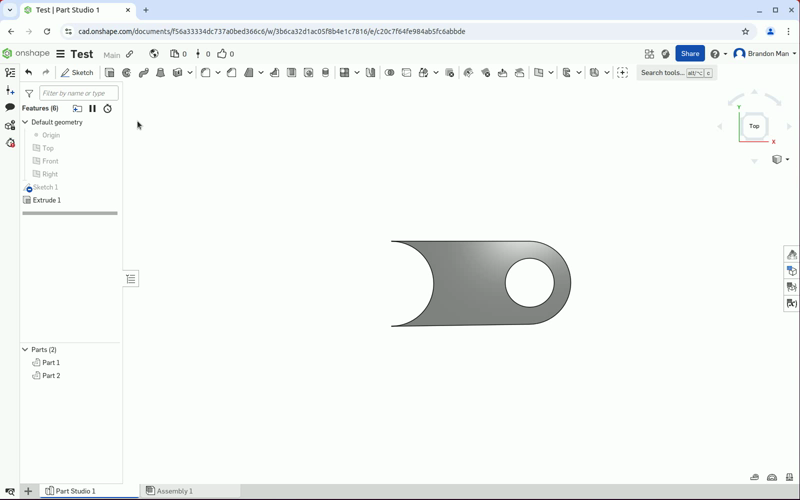
key(shift+h)
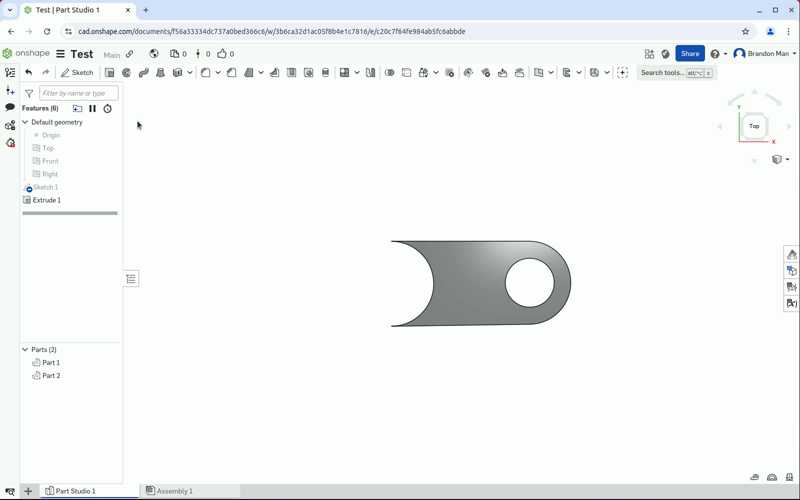
mouse_move(73, 189)
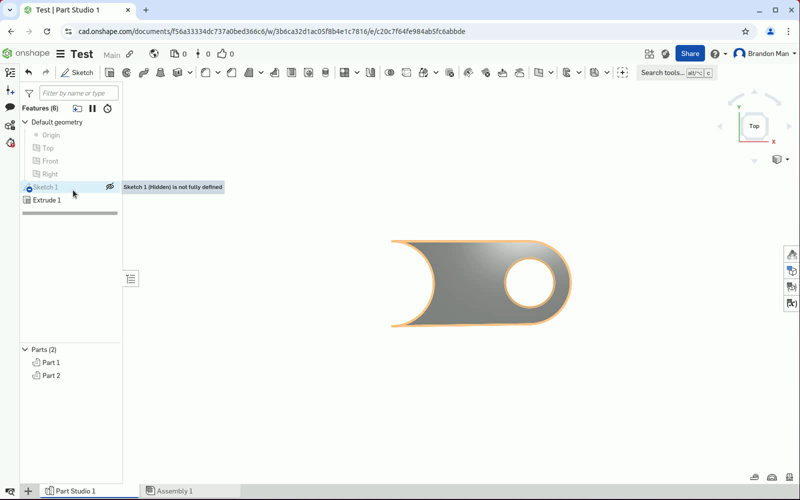
click(73, 189)
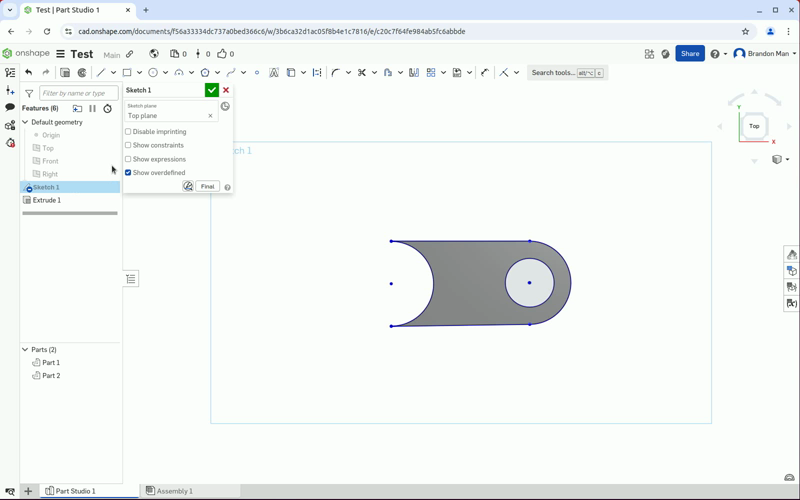
mouse_move(229, 92)
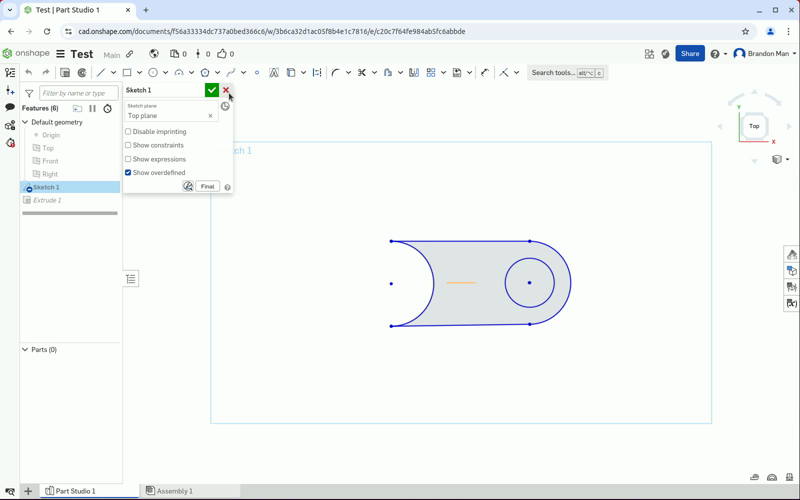
click(229, 92)
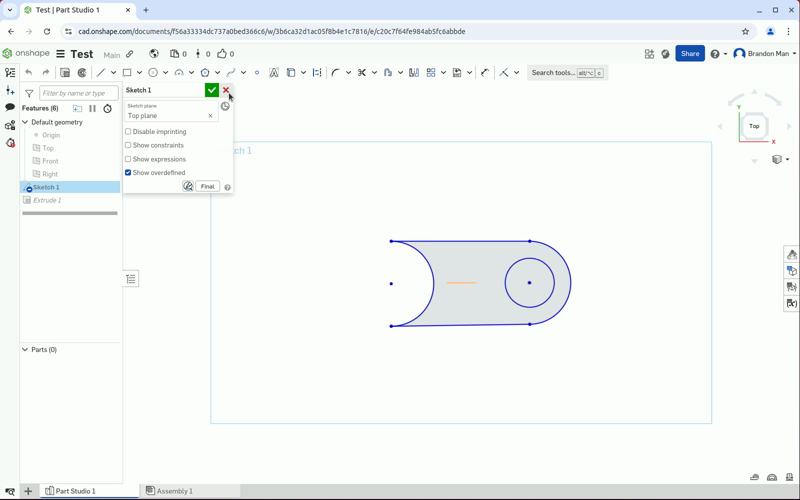
key(shift+s)
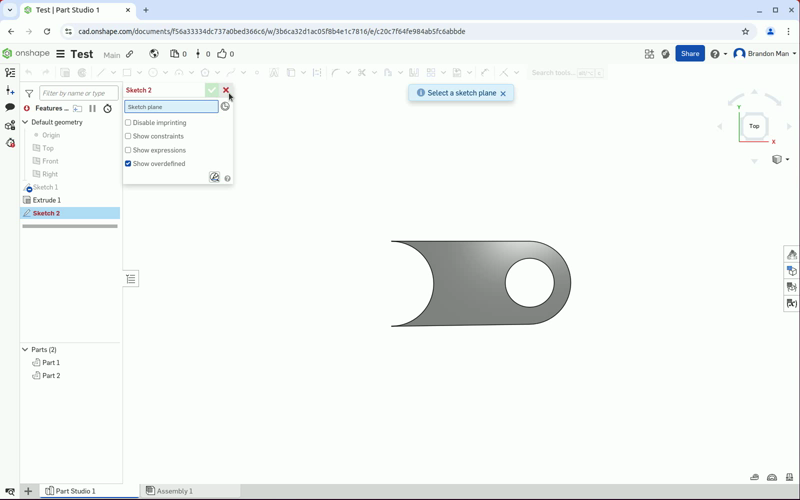
mouse_move(73, 150)
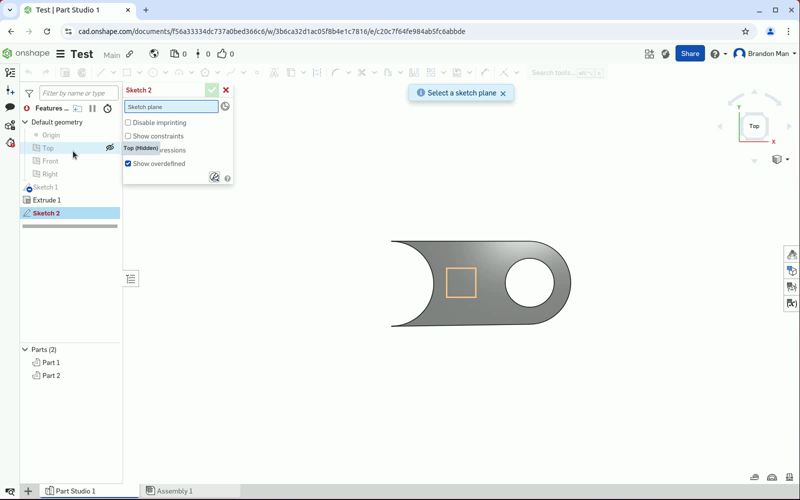
click(73, 150)
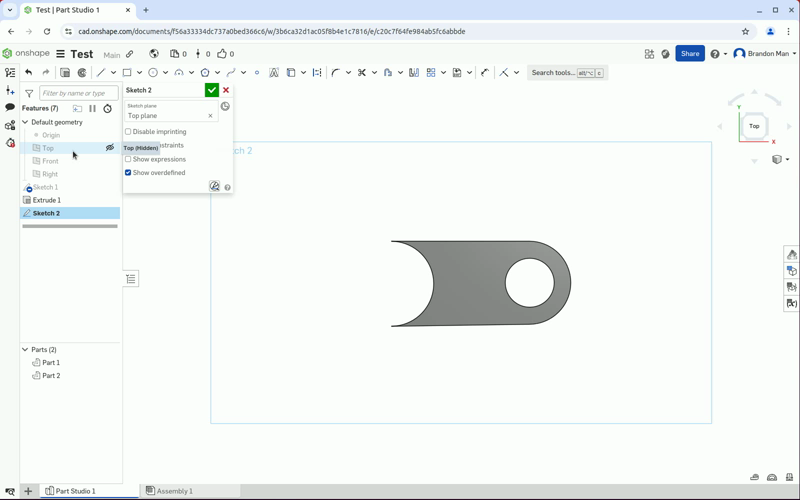
mouse_move(73, 352)
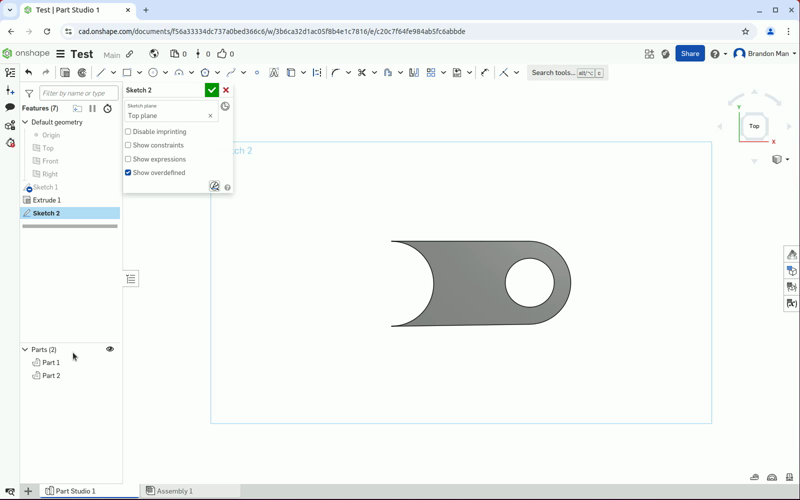
key(y)
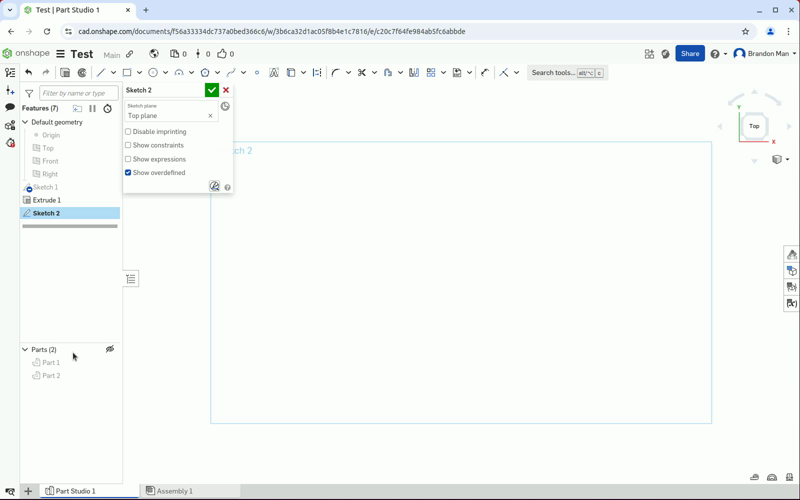
key(c)
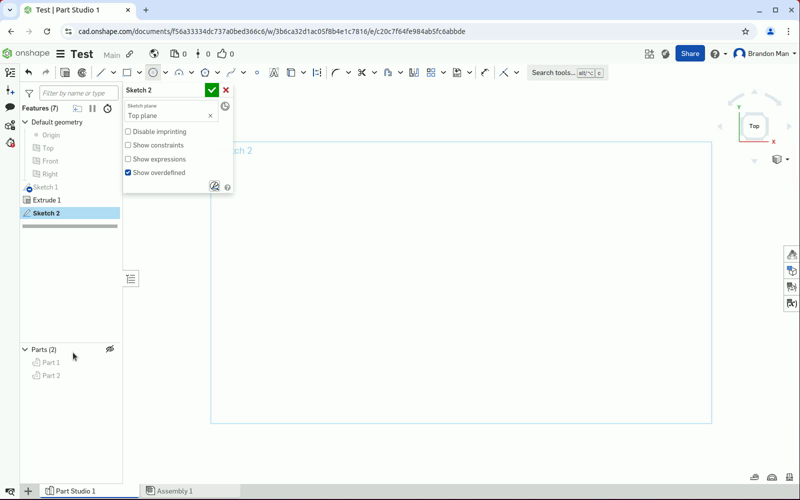
key_down(shift)
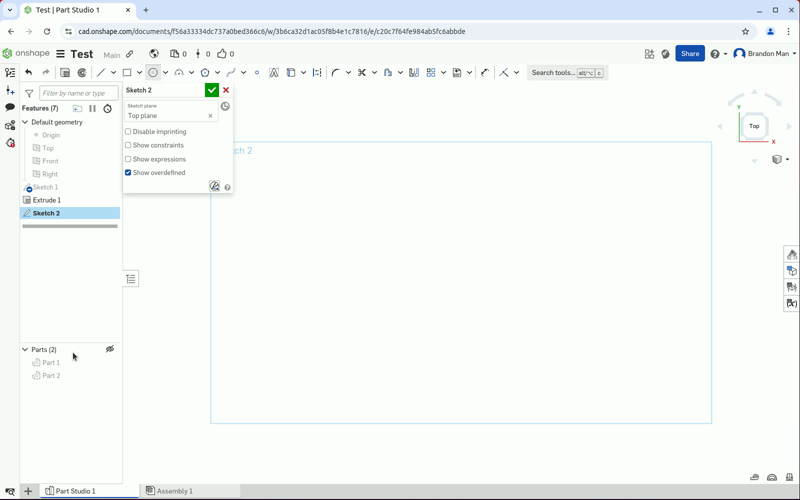
mouse_move(392, 282)
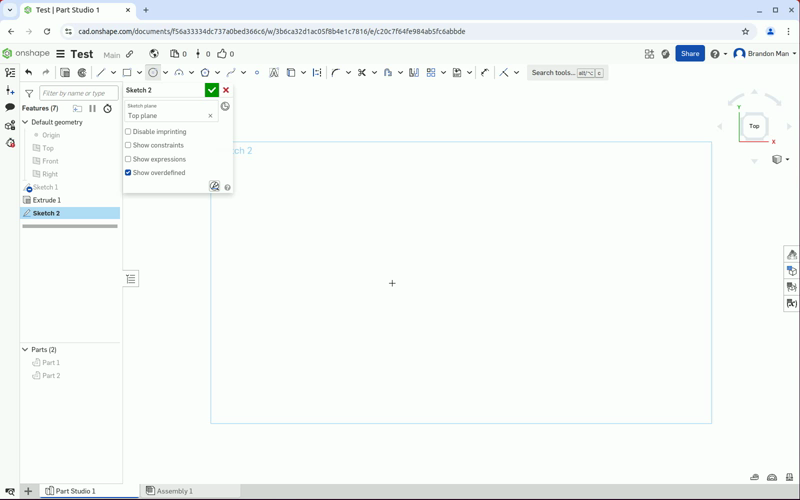
click(392, 282)
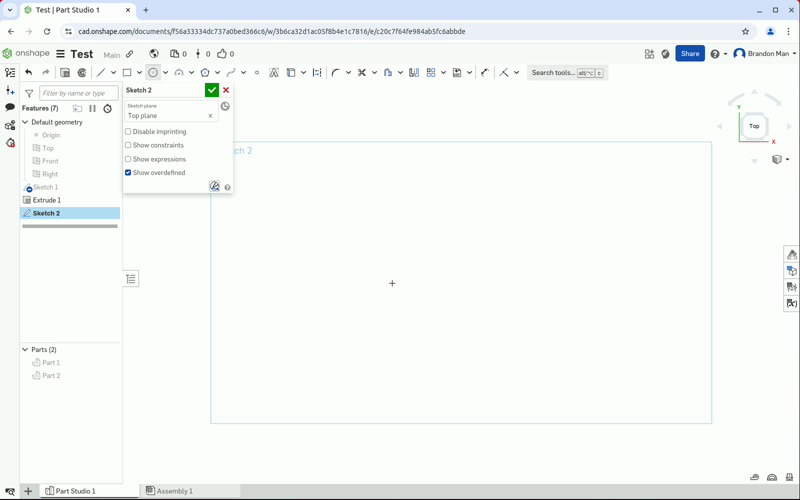
key_up(shift)
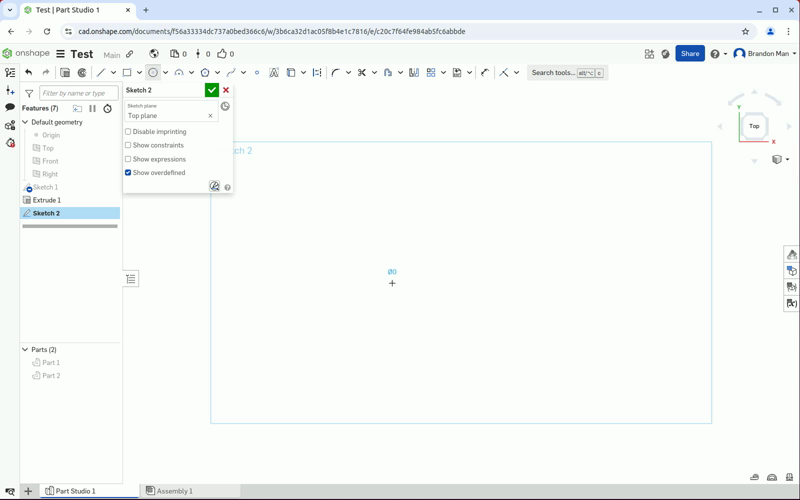
mouse_move(435, 282)
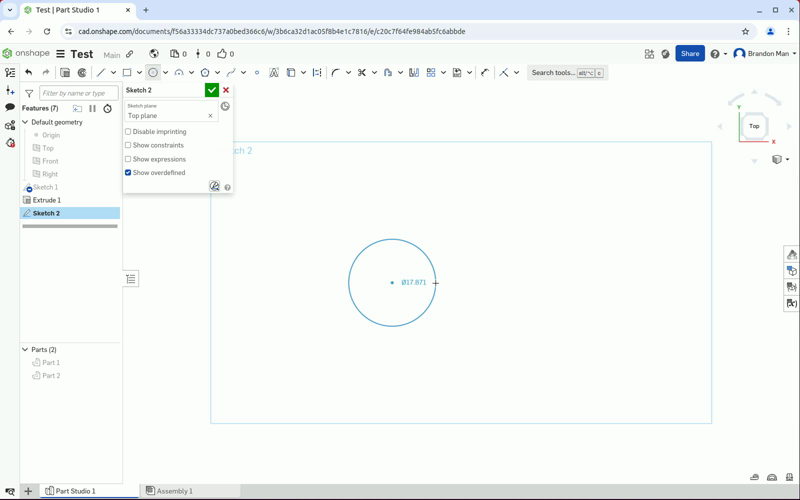
click(435, 282)
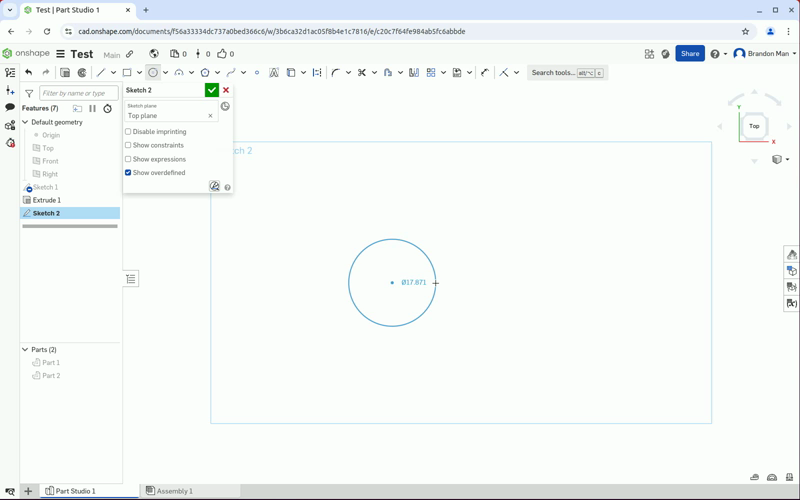
key(esc)
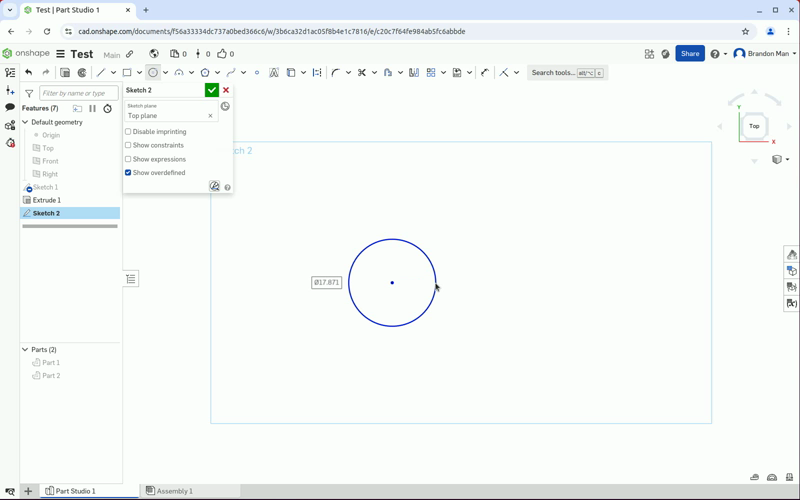
key(c)
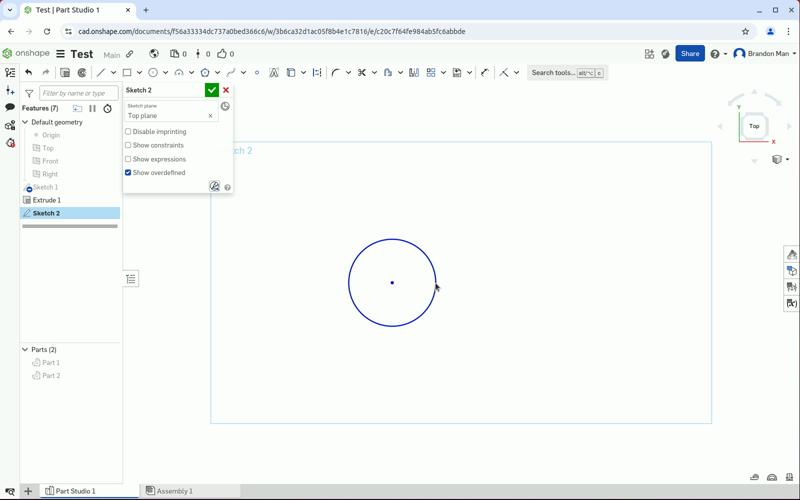
key_down(shift)
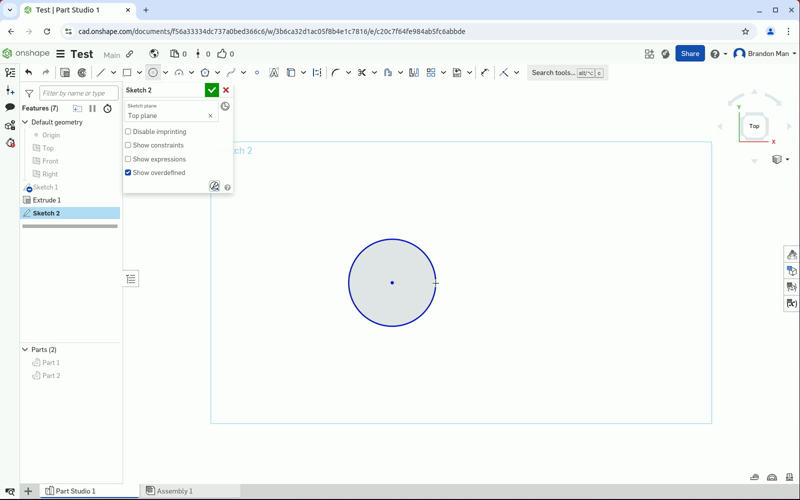
mouse_move(392, 282)
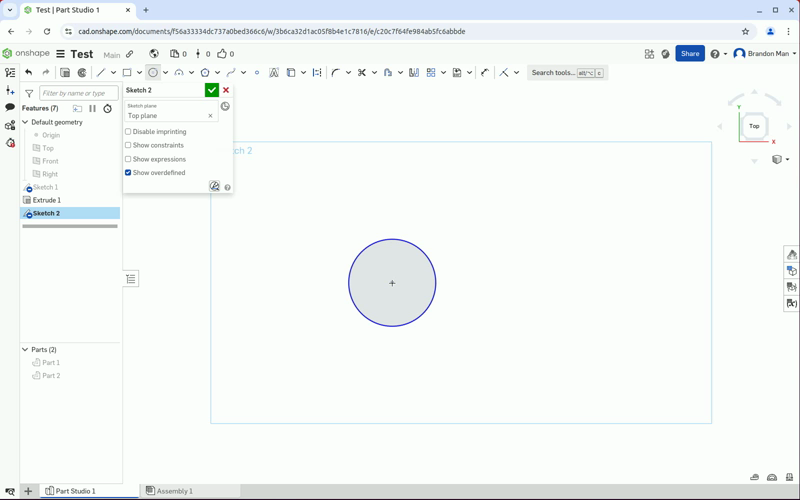
click(392, 282)
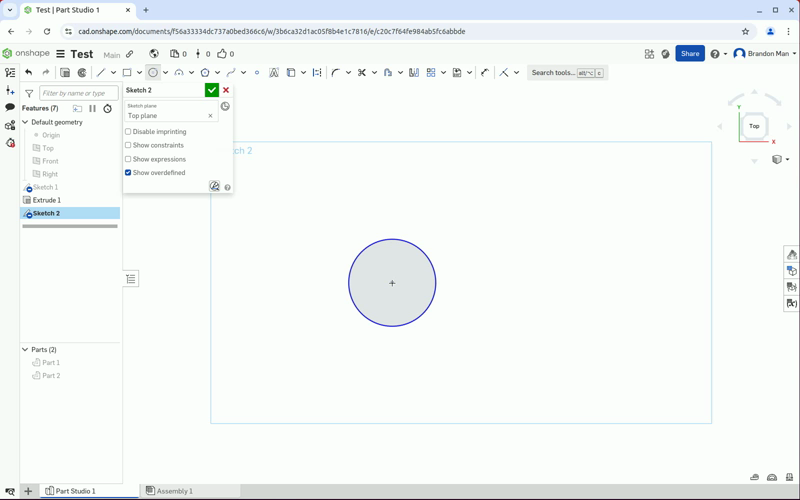
key_up(shift)
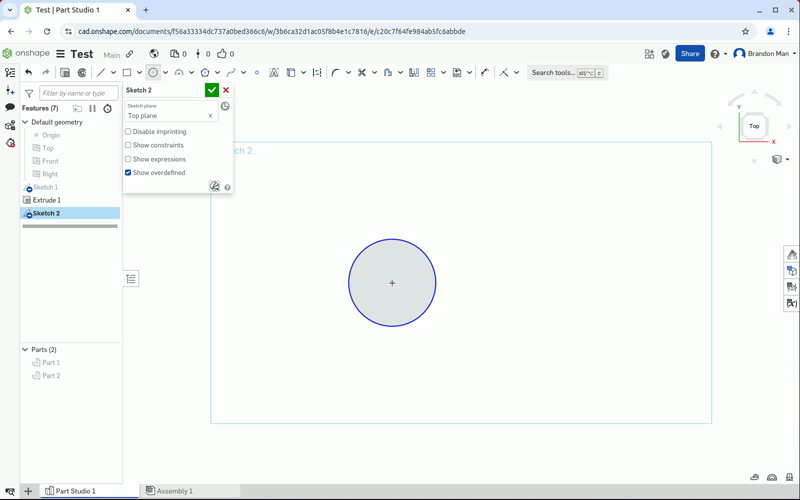
mouse_move(415, 282)
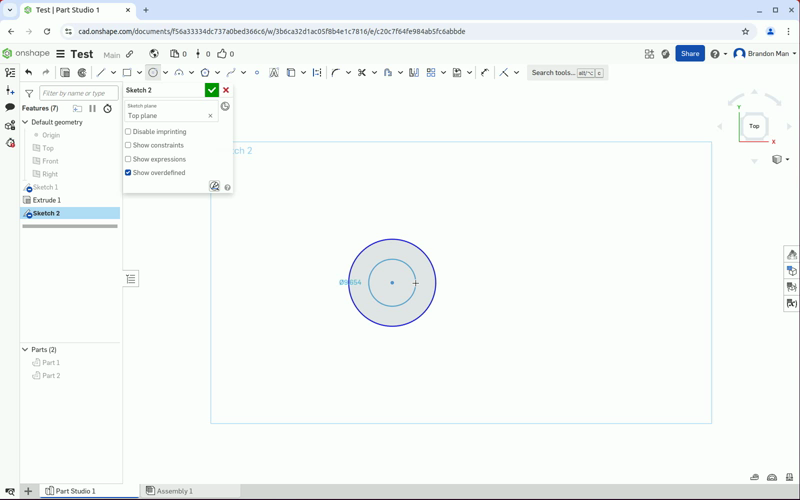
click(415, 282)
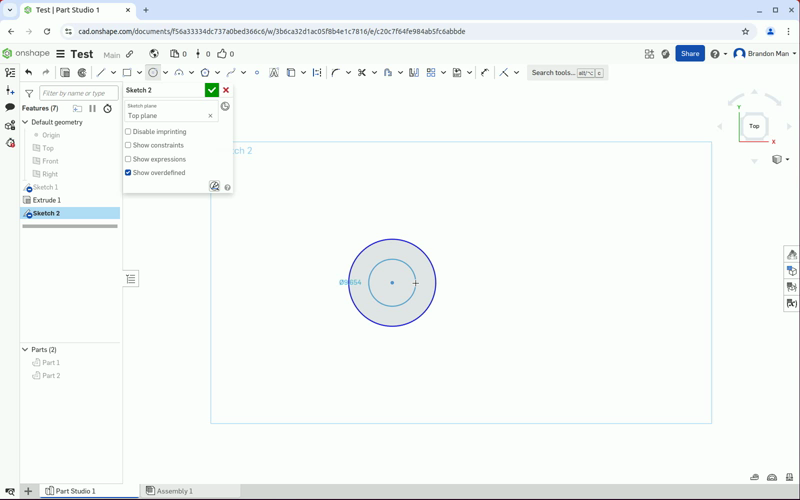
key(esc)
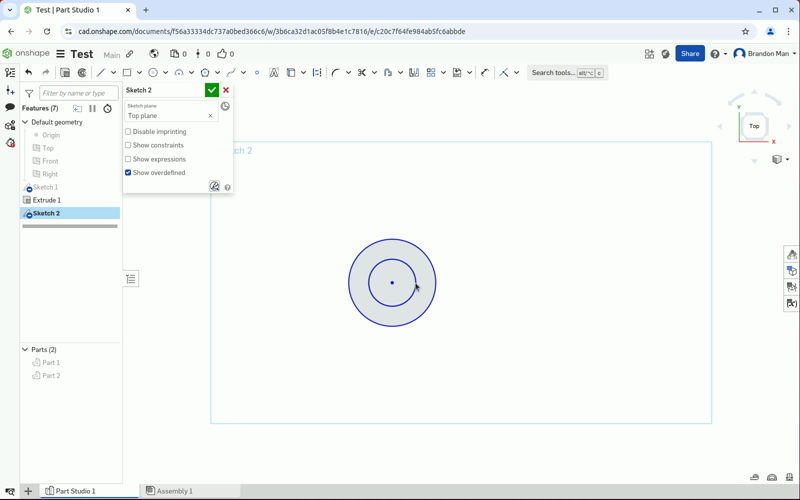
mouse_move(418, 274)
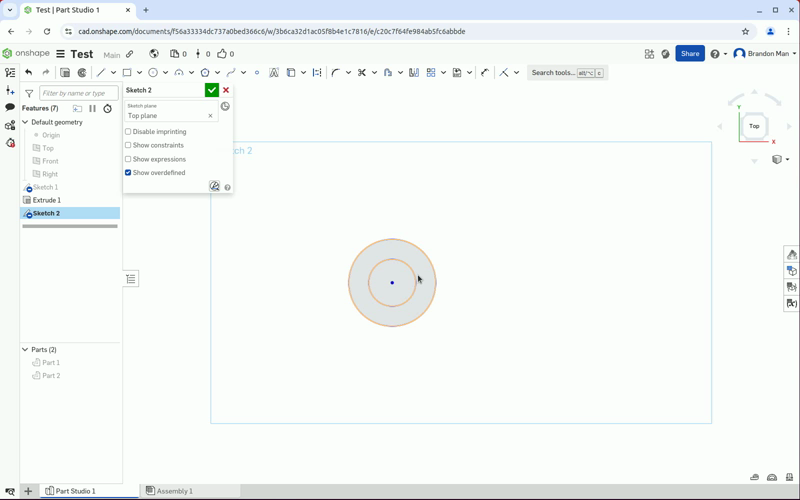
click(418, 274)
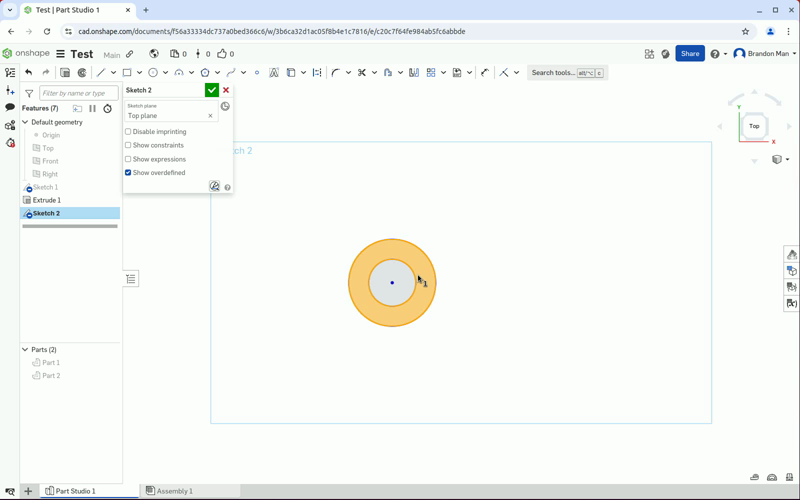
mouse_move(73, 352)
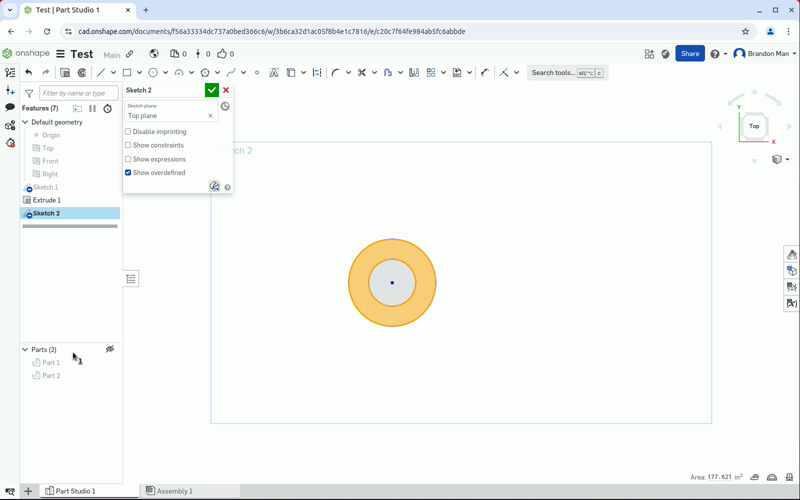
key(shift+y)
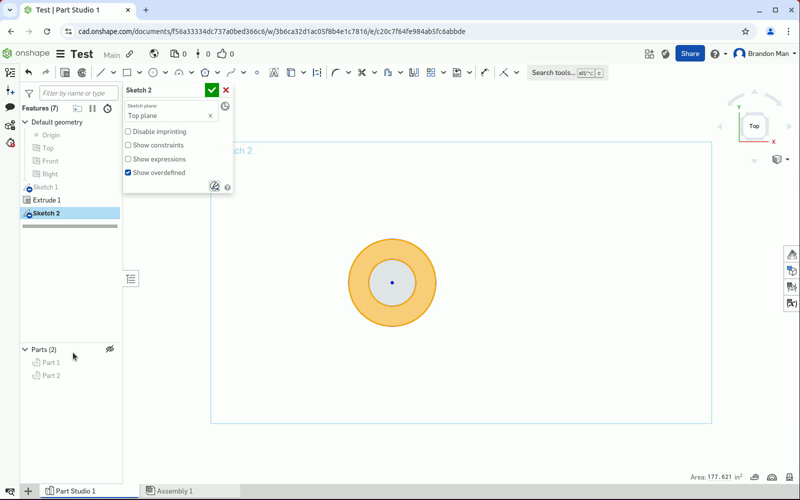
key(shift+e)
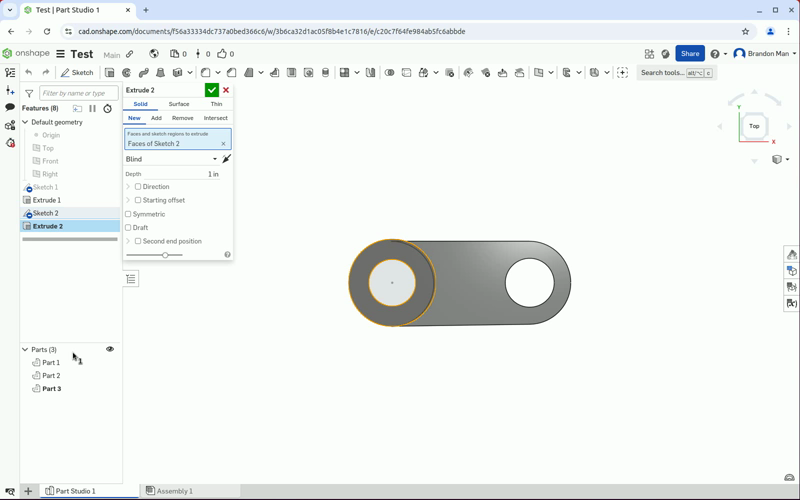
mouse_move(143, 106)
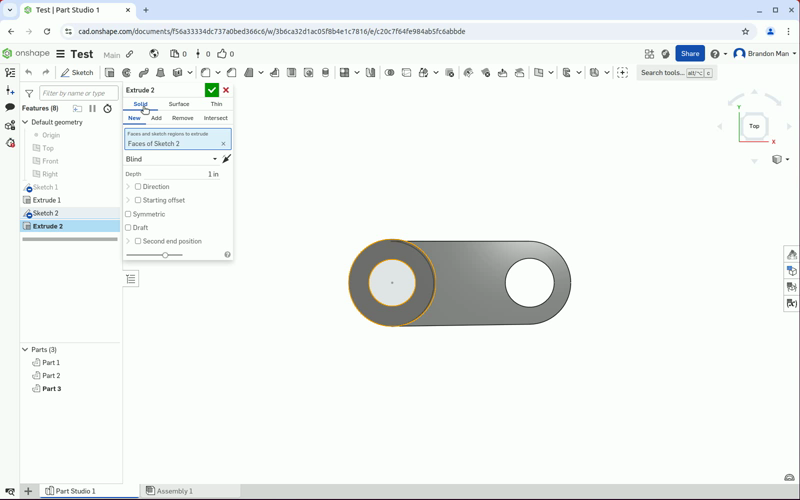
click(143, 106)
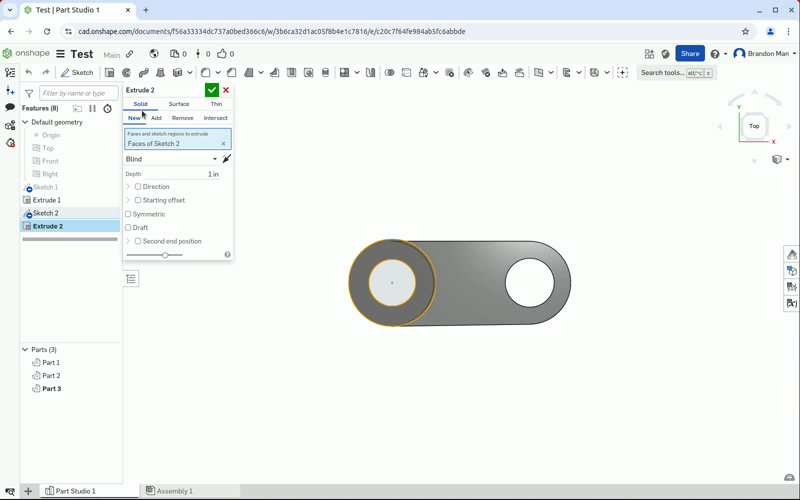
mouse_move(137, 120)
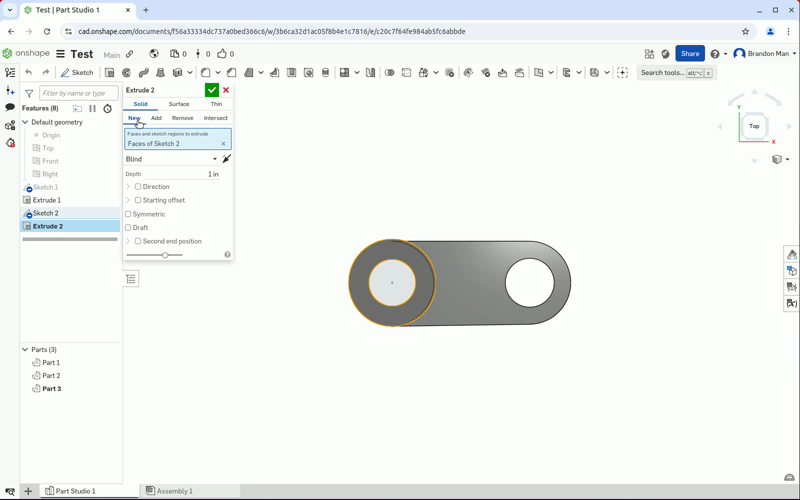
click(137, 120)
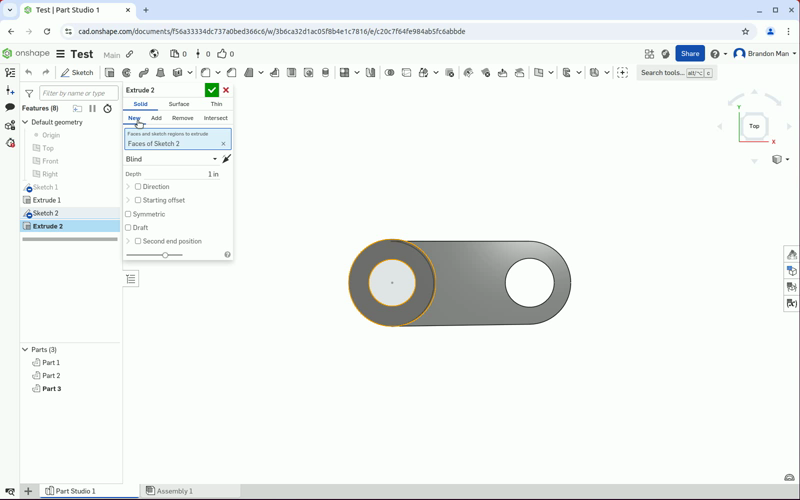
key(tab, 4)
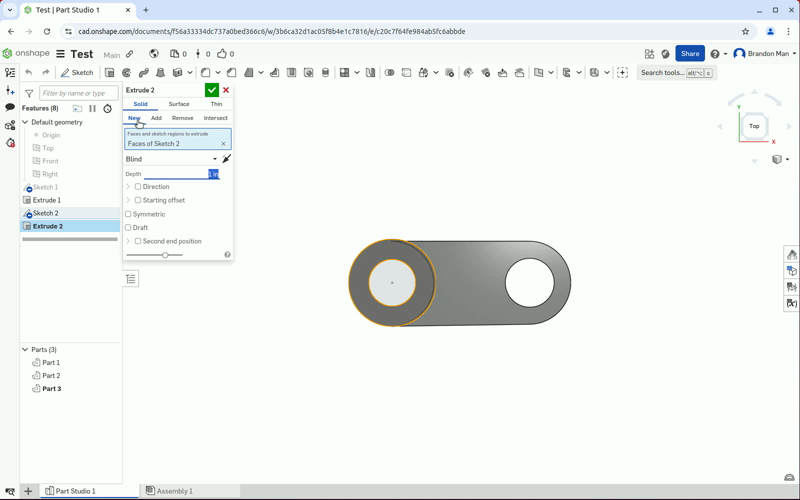
text(15.165)
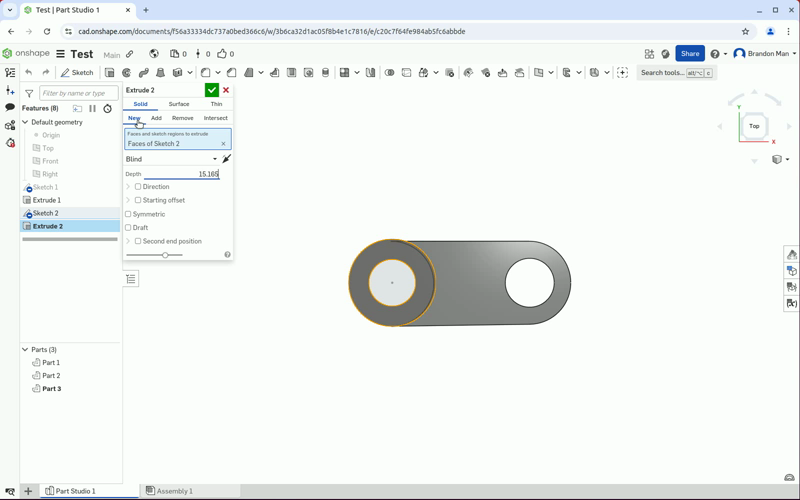
key(enter)
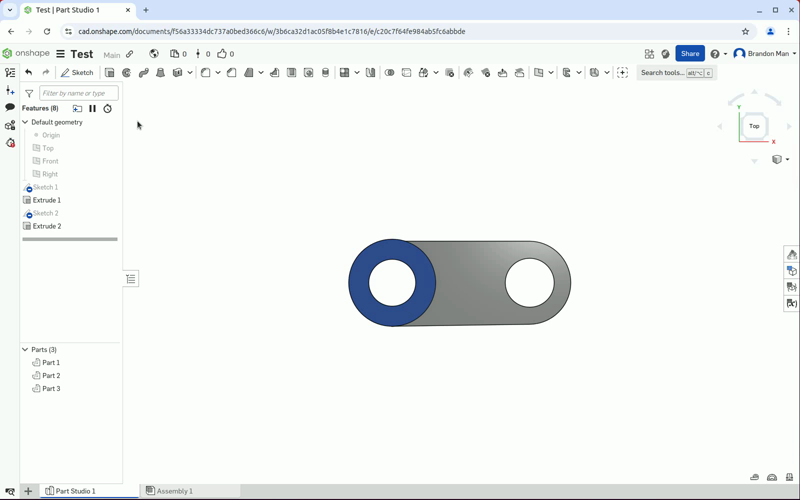
key(shift+h)
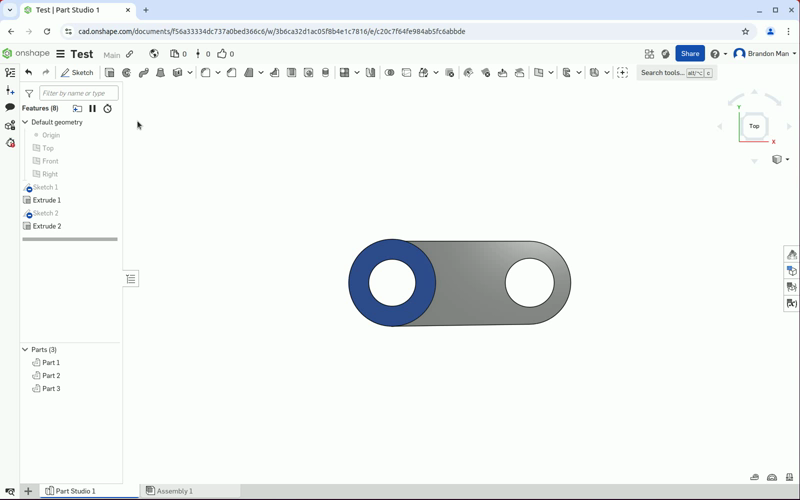
key(shift+h)
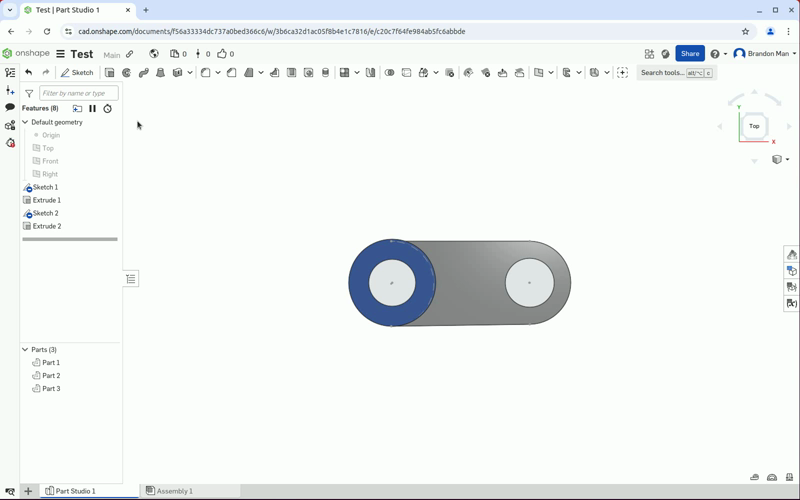
key(shift+7)
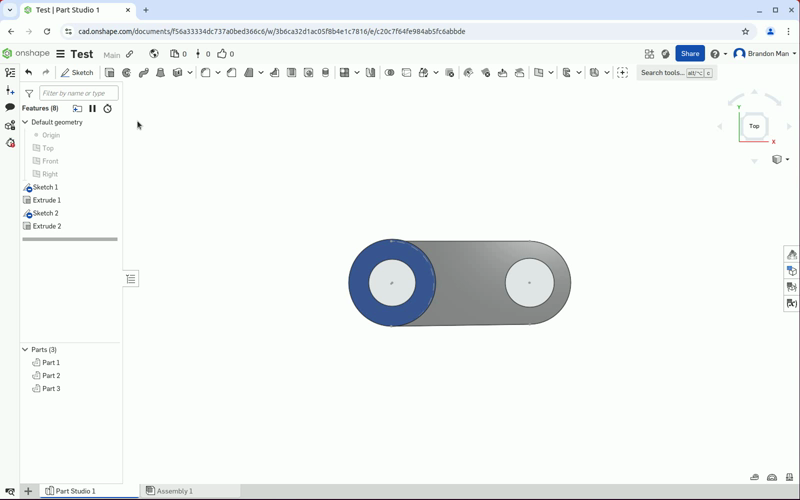
key(up, 3)
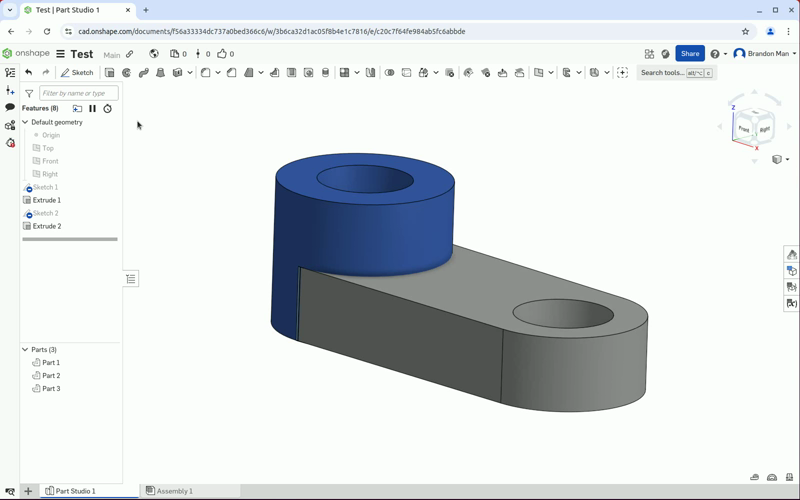
key(left, 3)
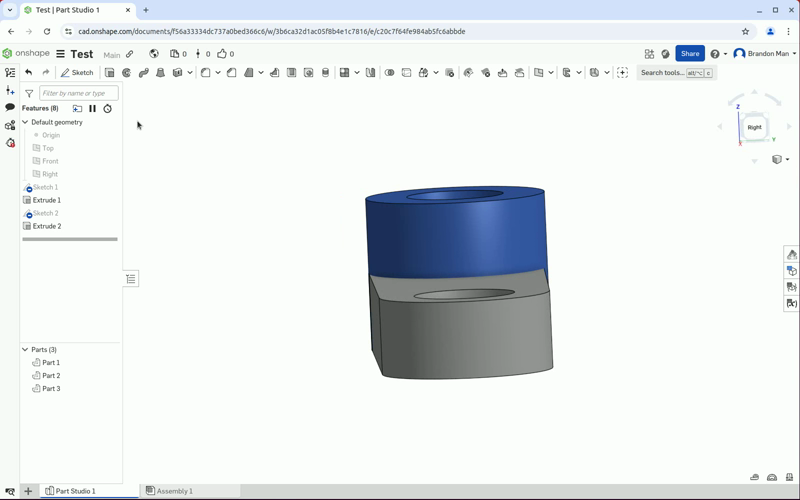
key(right, 3)
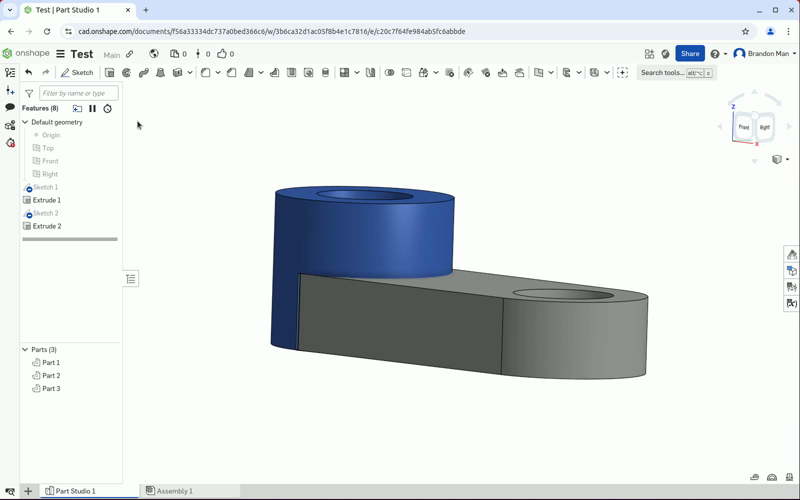
key(down, 3)
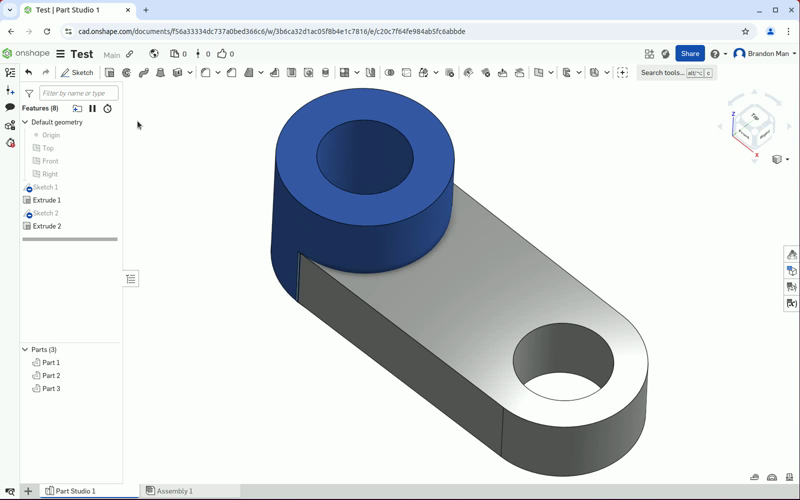
mouse_move(73, 189)
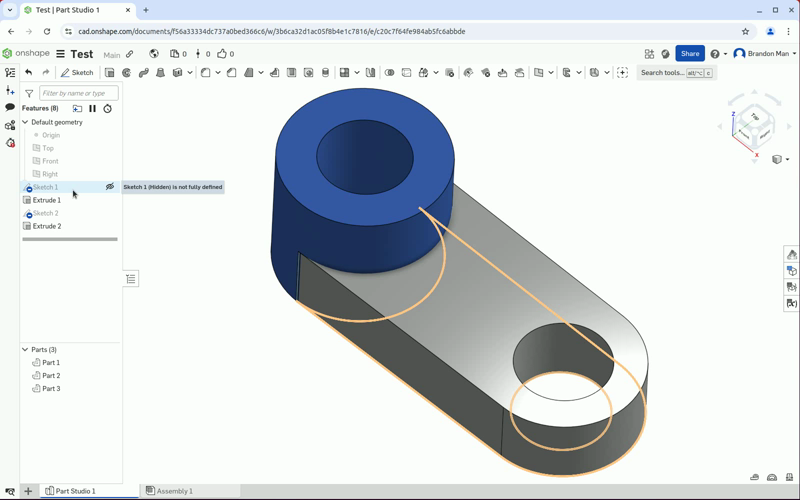
click(73, 189)